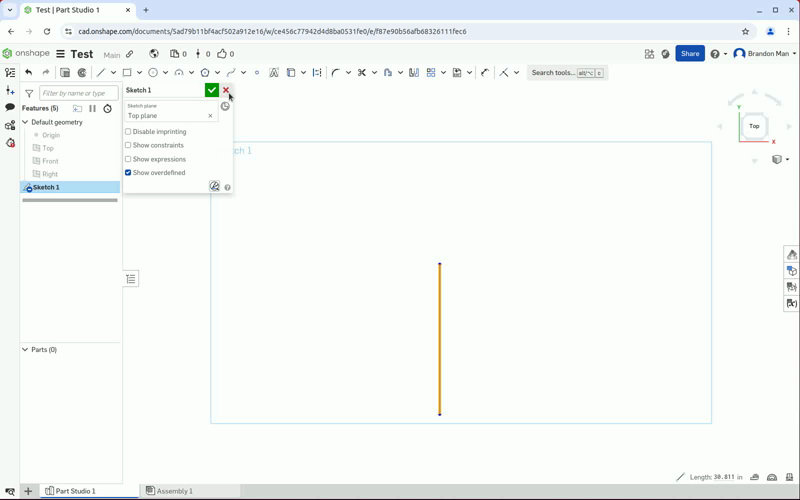
key(shift+h)
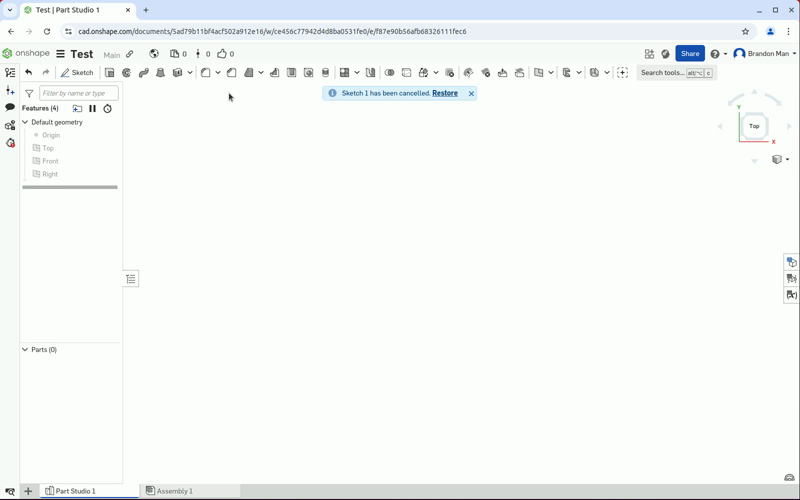
mouse_move(73, 352)
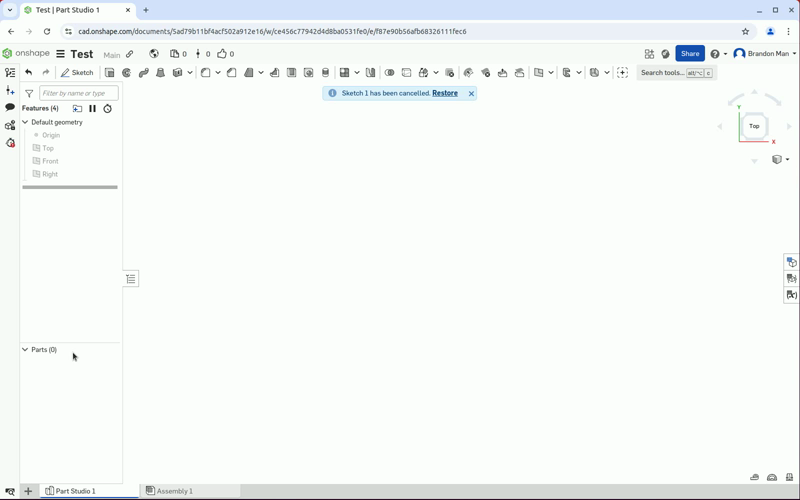
key(y)
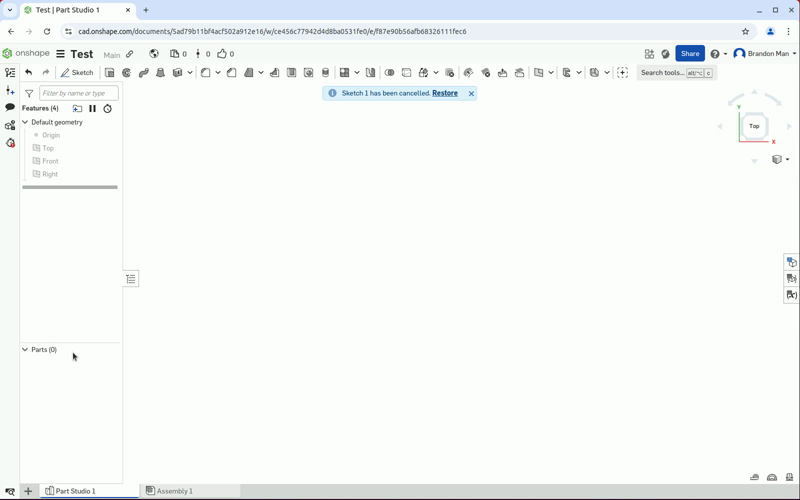
key(shift+p)
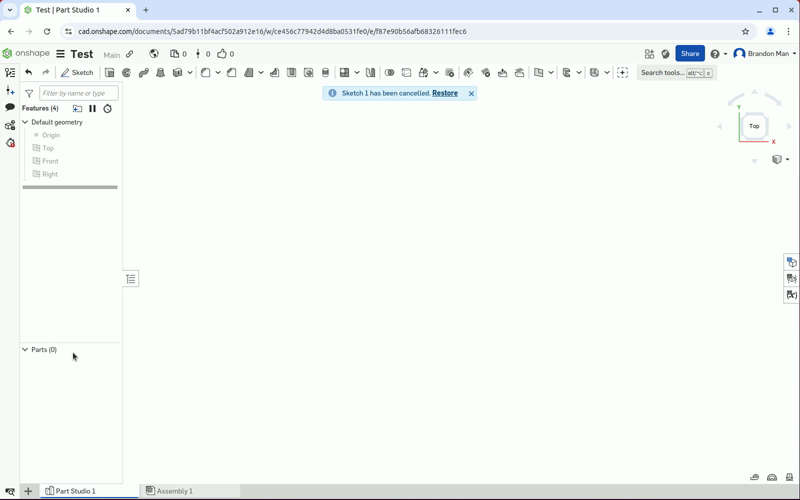
key(space)
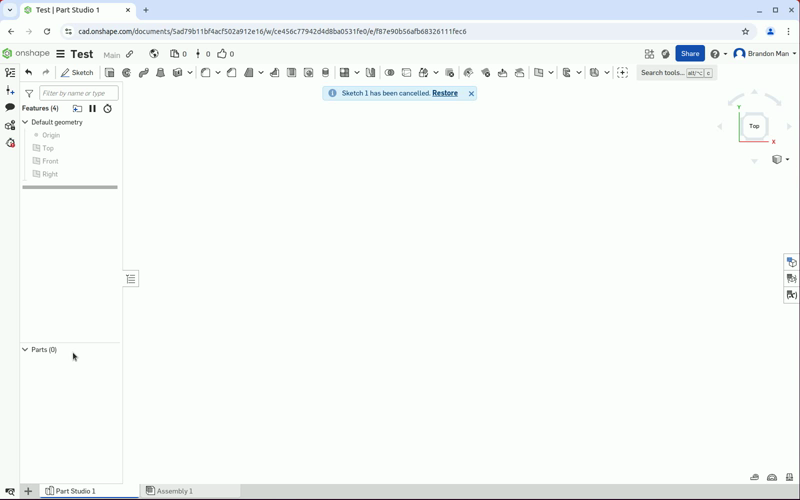
key_down(shift)
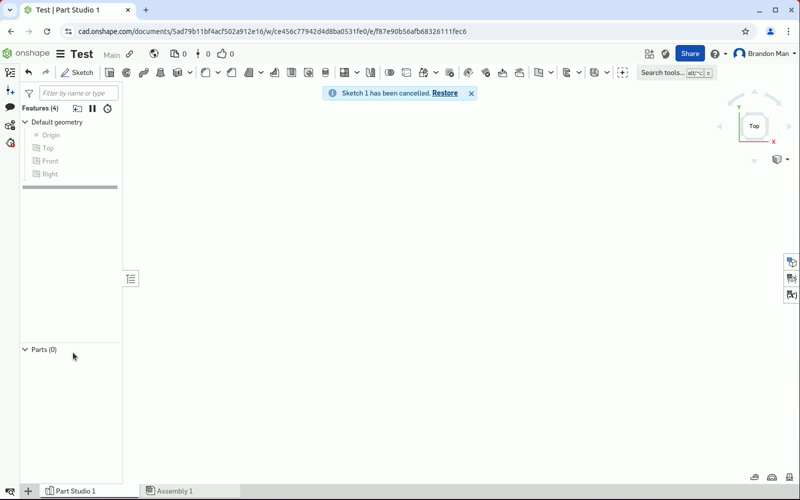
key(up)
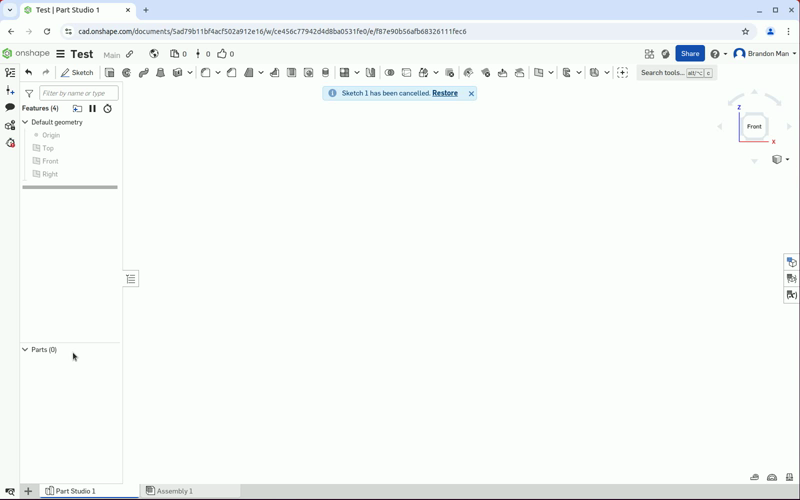
key_up(shift)
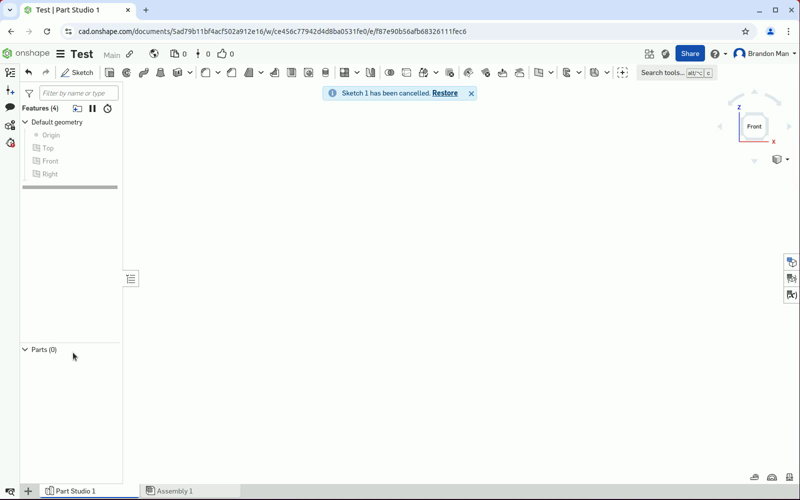
mouse_move(73, 352)
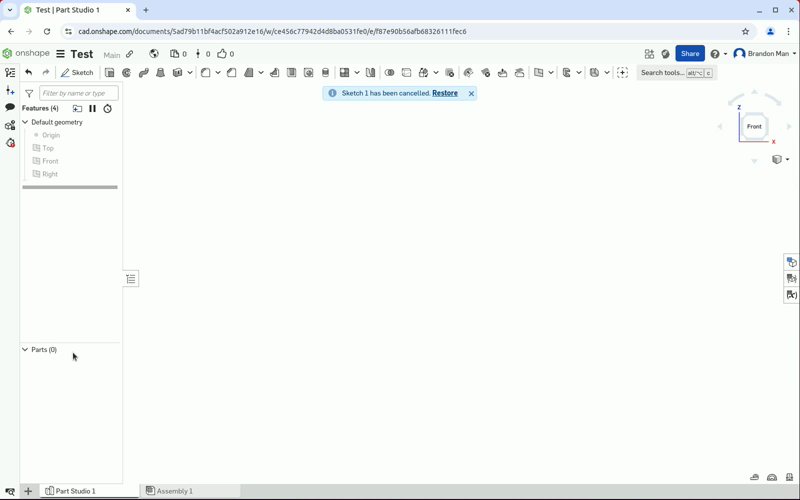
key(shift+y)
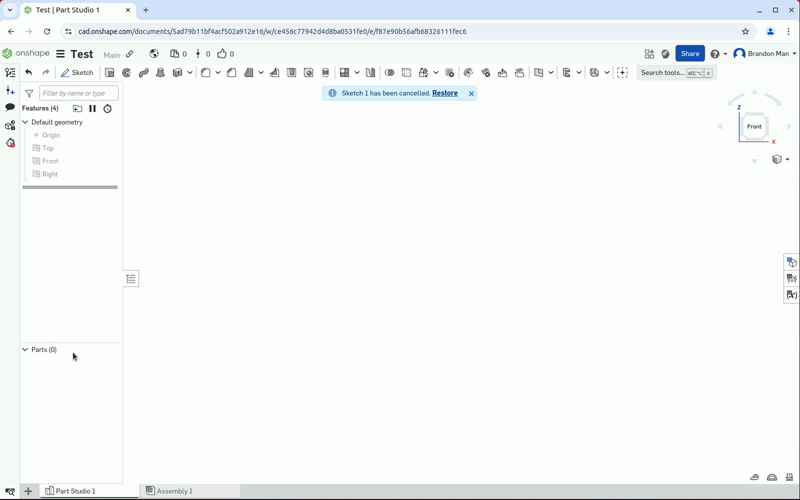
key(shift+s)
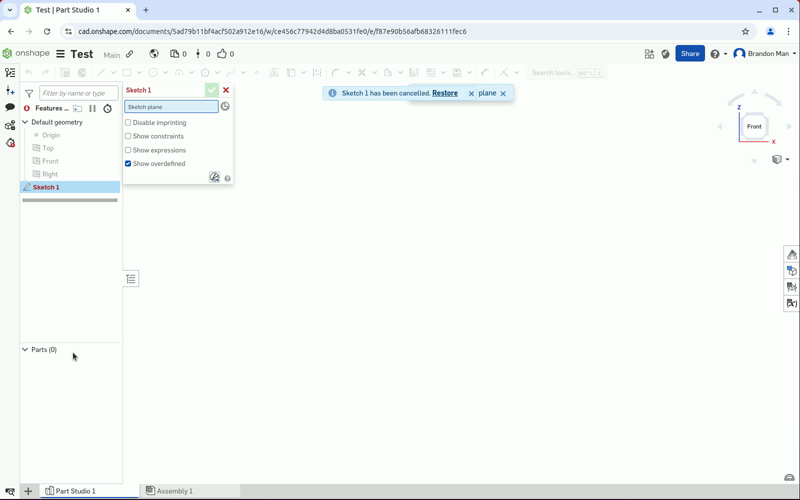
mouse_move(73, 163)
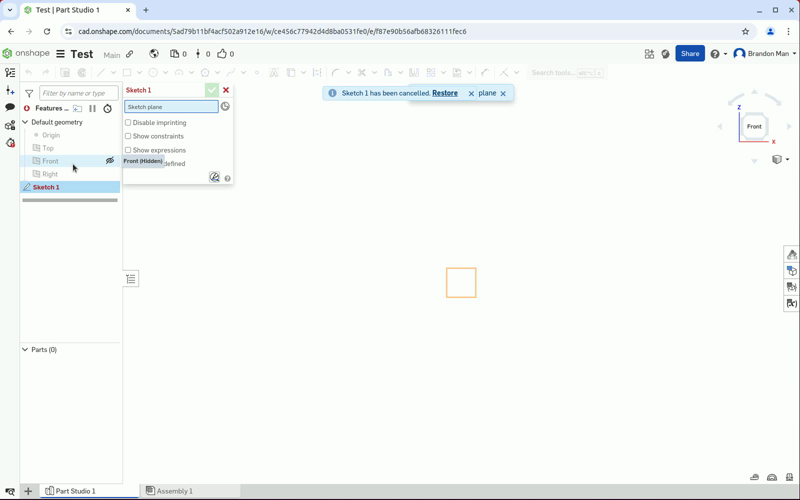
click(73, 163)
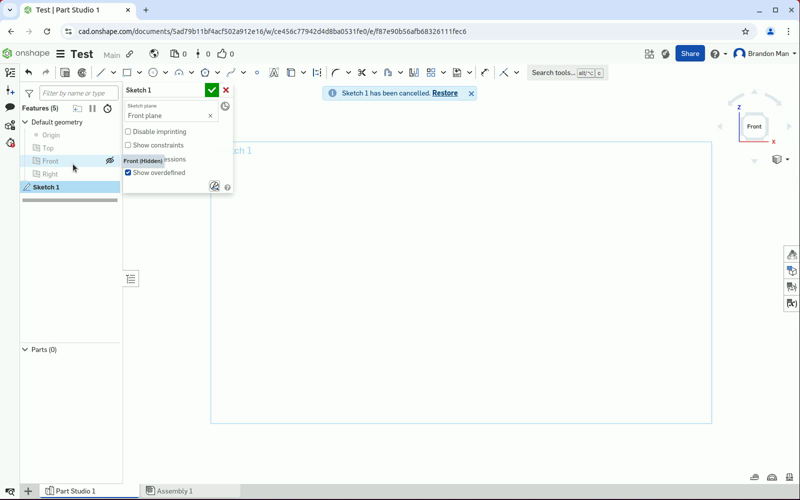
mouse_move(73, 352)
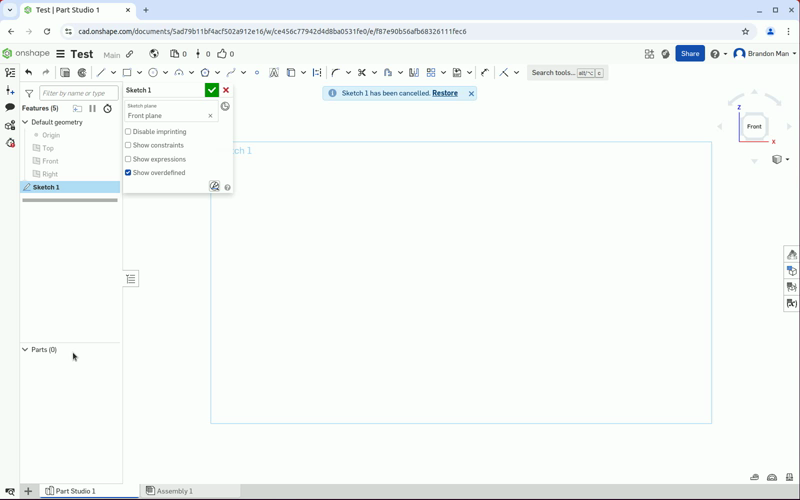
key(y)
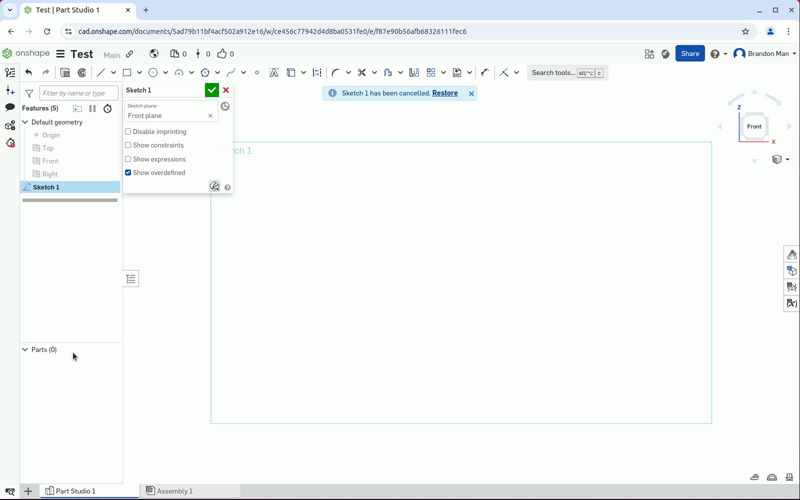
key(l)
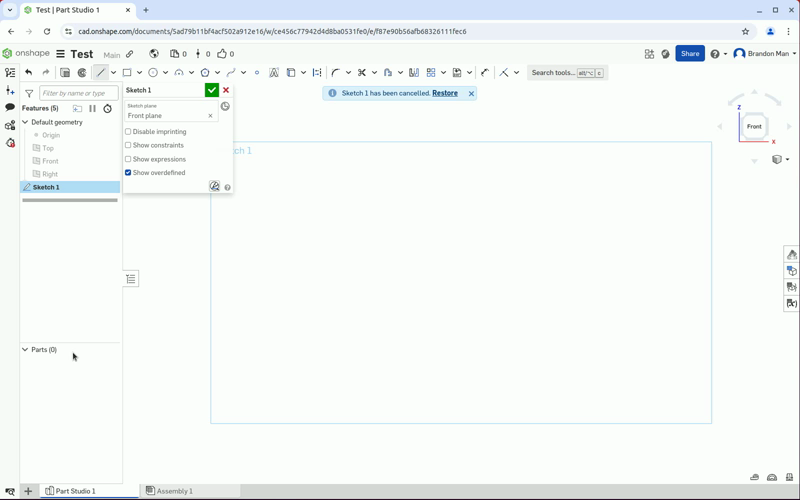
key_down(shift)
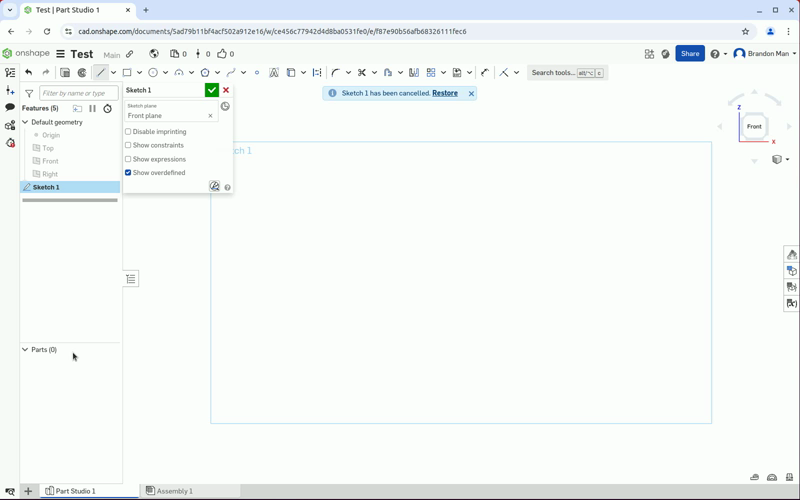
mouse_move(420, 275)
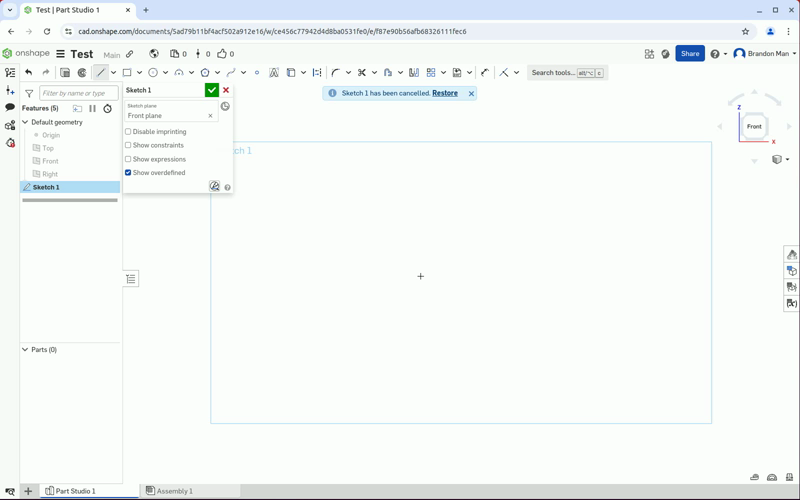
click(420, 275)
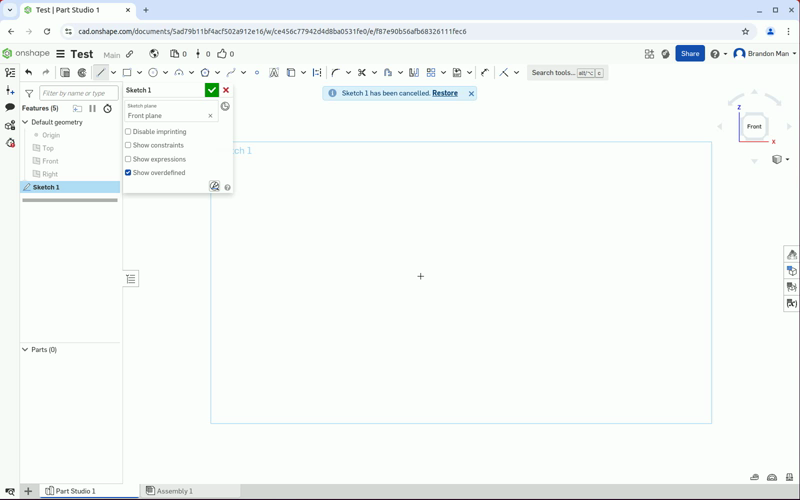
key_up(shift)
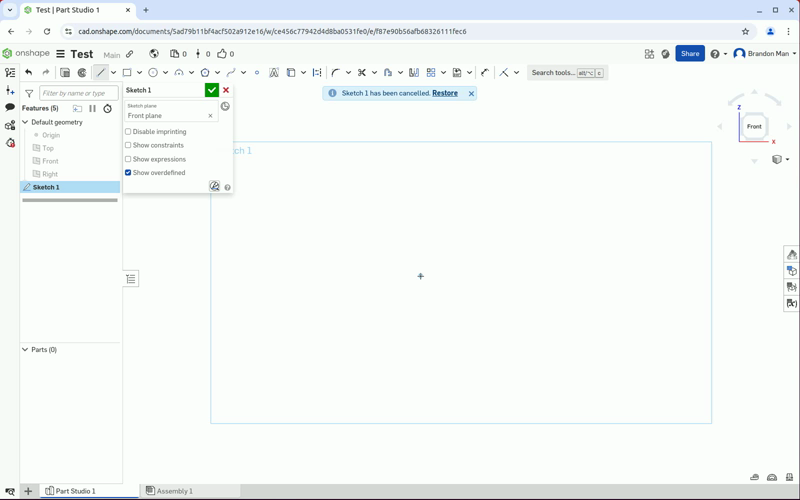
key_down(shift)
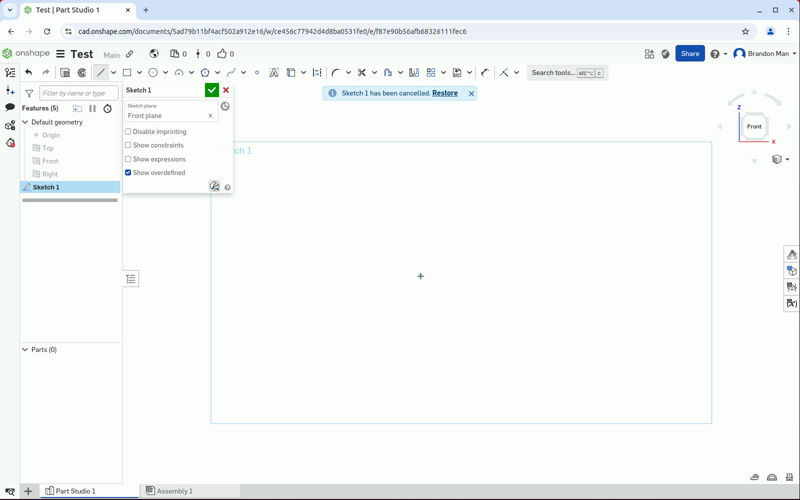
mouse_move(450, 275)
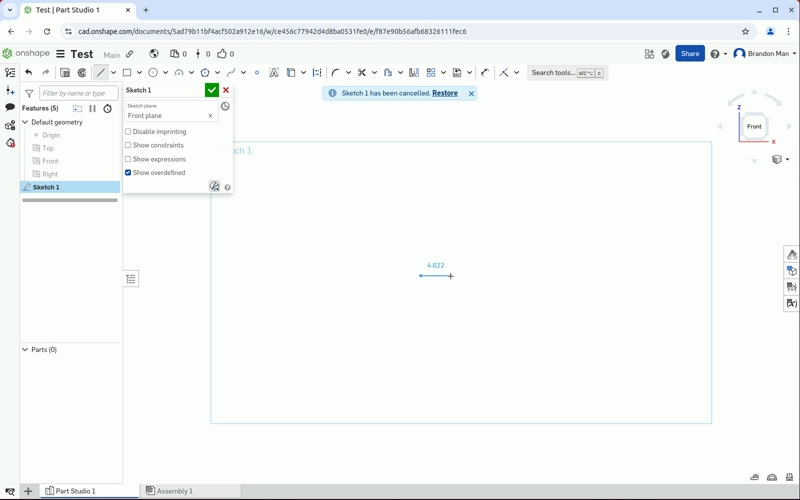
mouse_move(461, 275)
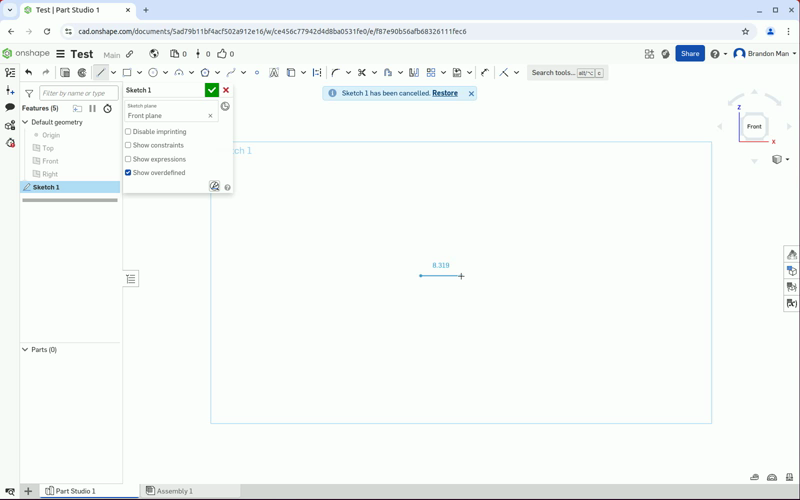
click(461, 275)
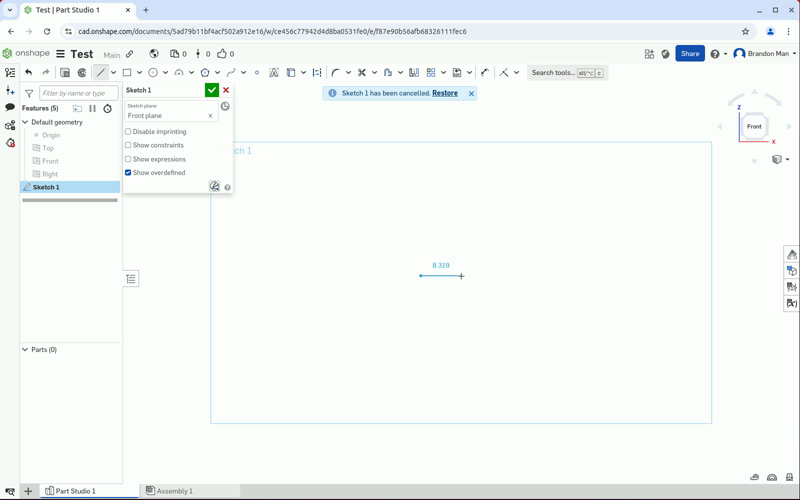
key_up(shift)
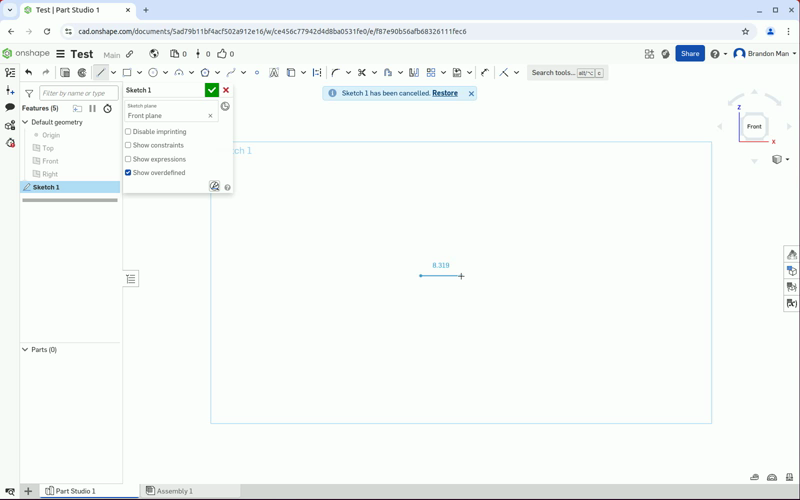
key_down(shift)
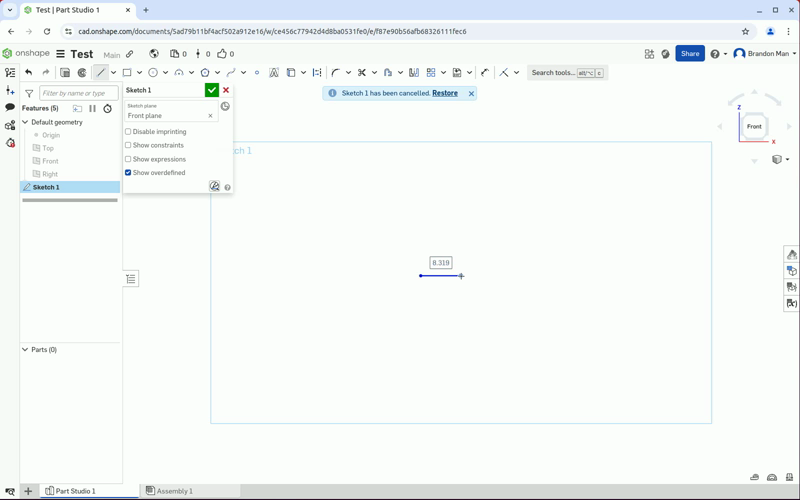
mouse_move(491, 275)
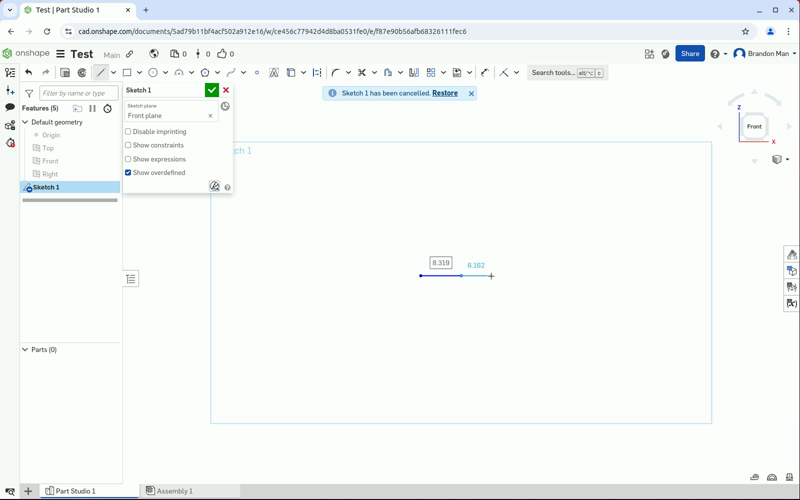
mouse_move(461, 232)
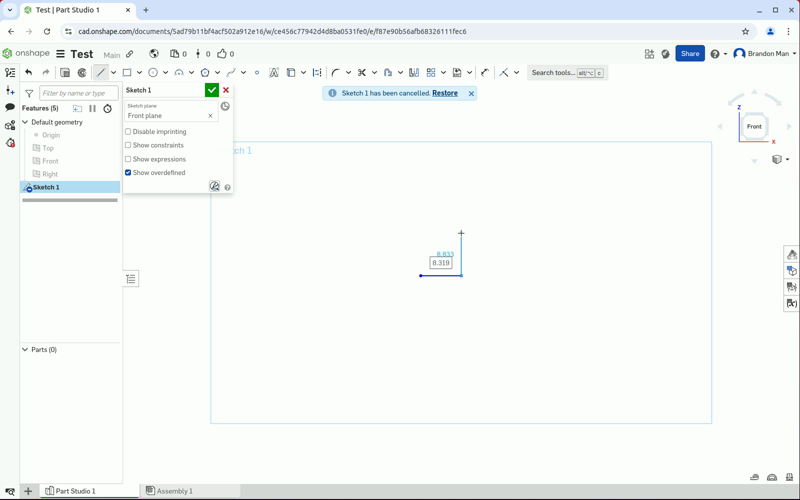
click(461, 232)
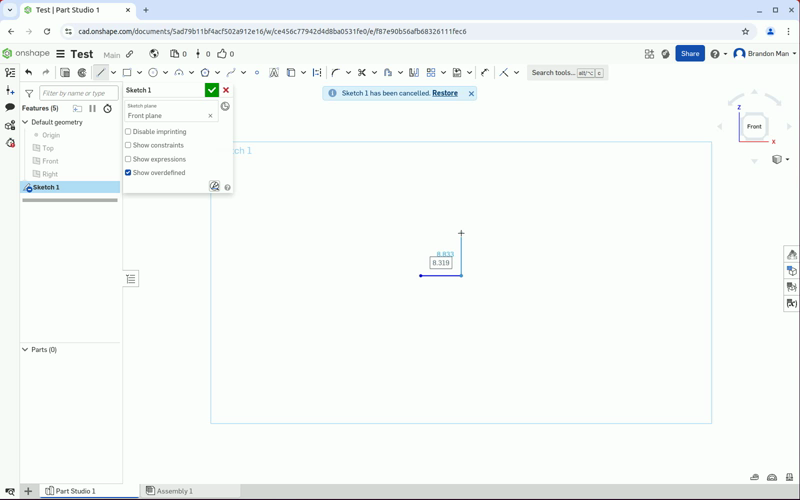
key_up(shift)
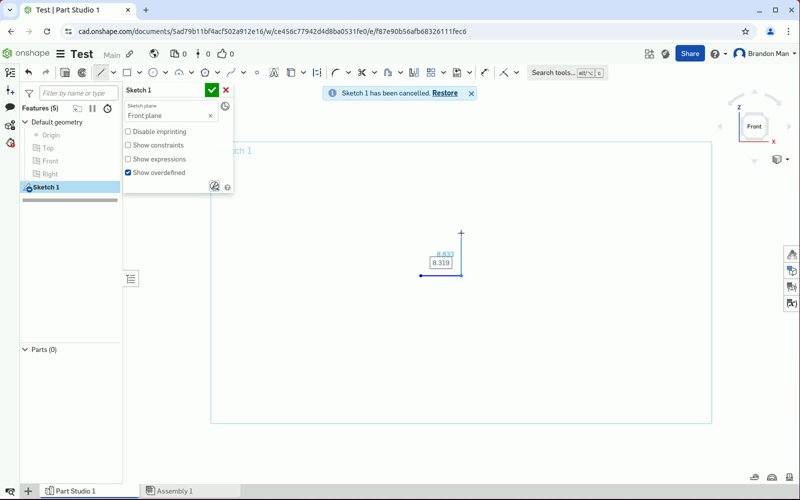
key_down(shift)
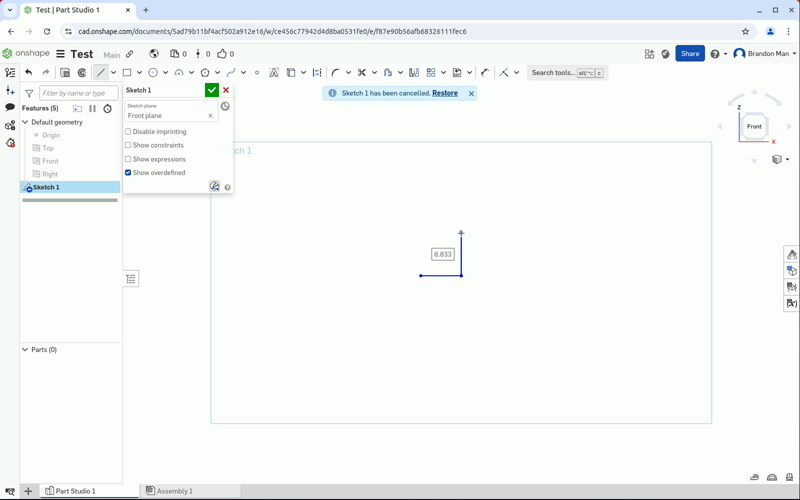
mouse_move(491, 232)
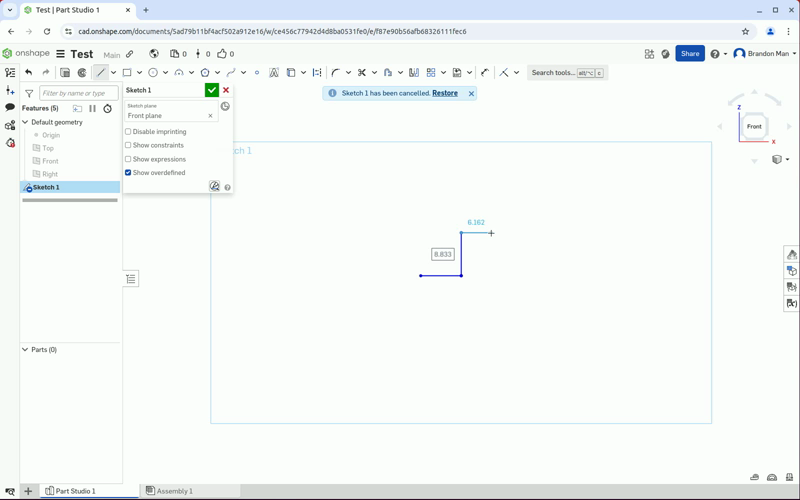
mouse_move(420, 232)
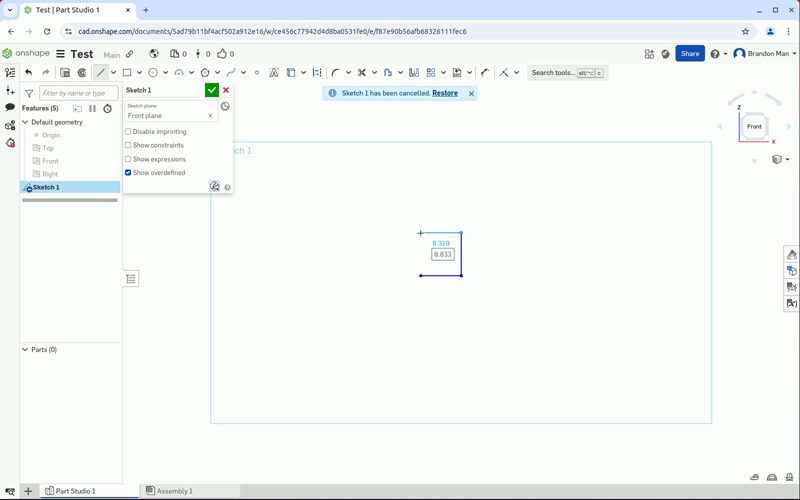
click(420, 232)
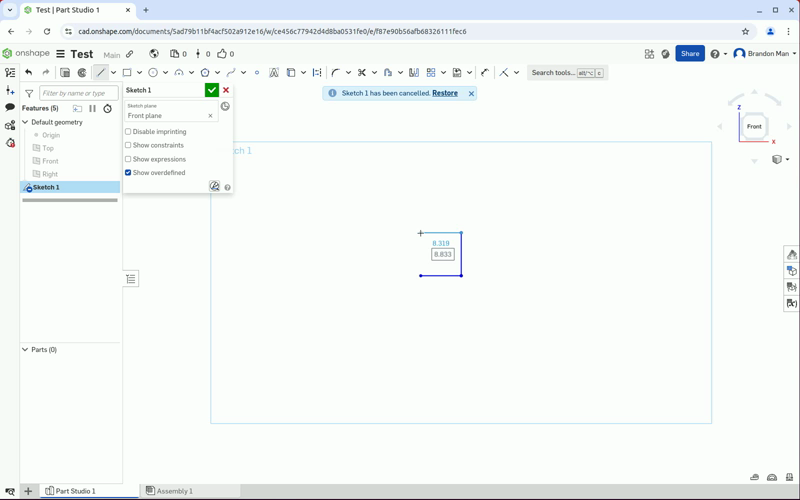
key_up(shift)
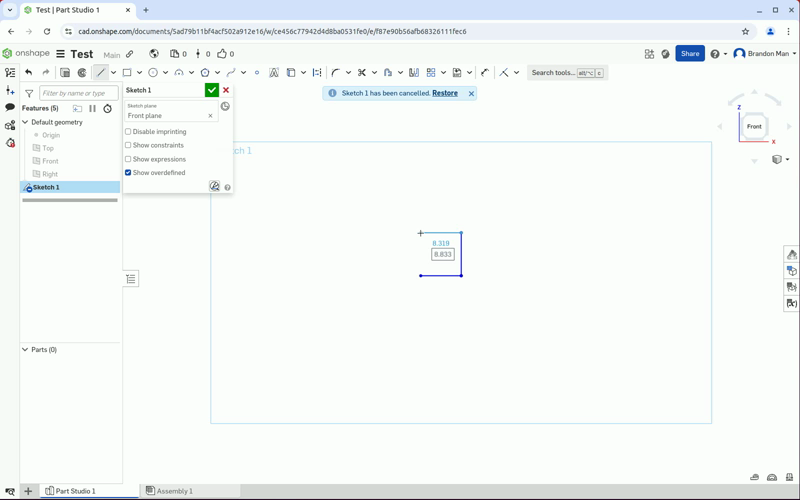
mouse_move(450, 232)
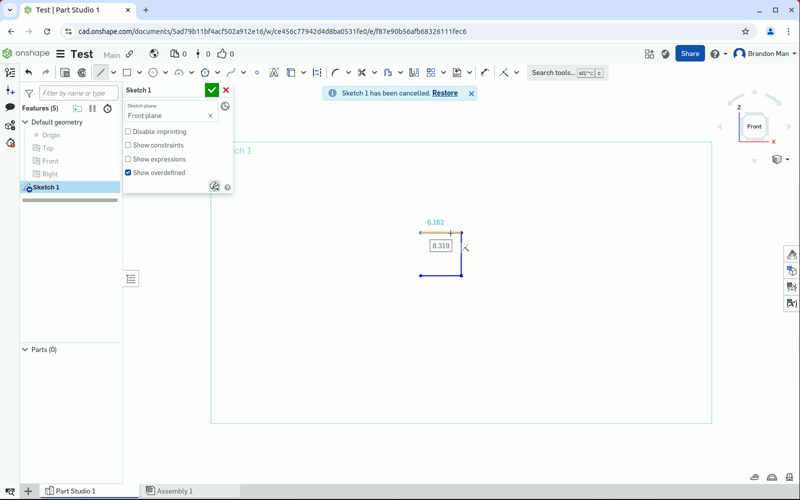
key_down(shift)
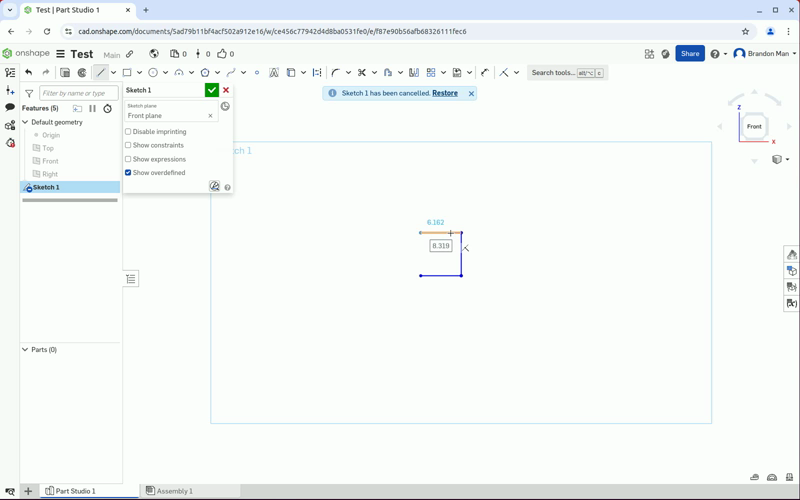
mouse_move(420, 275)
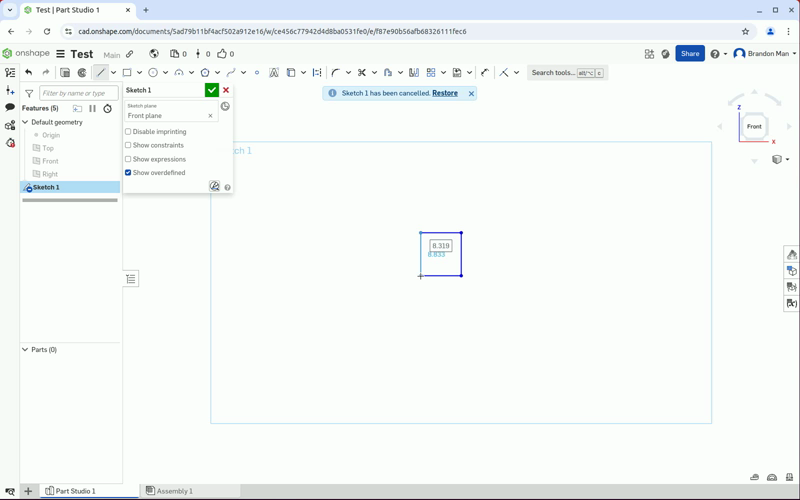
key_up(shift)
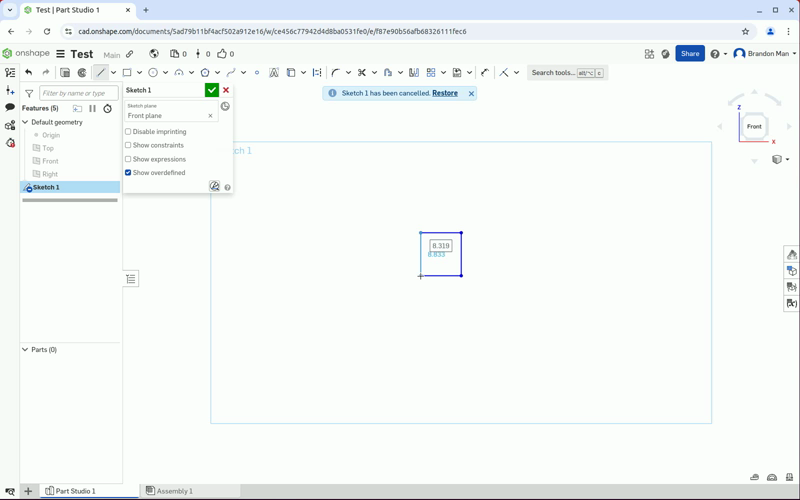
click(420, 275)
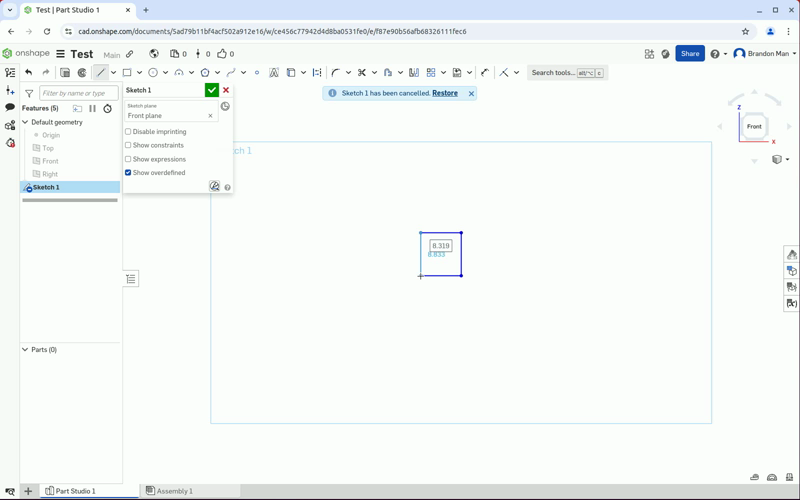
key(esc)
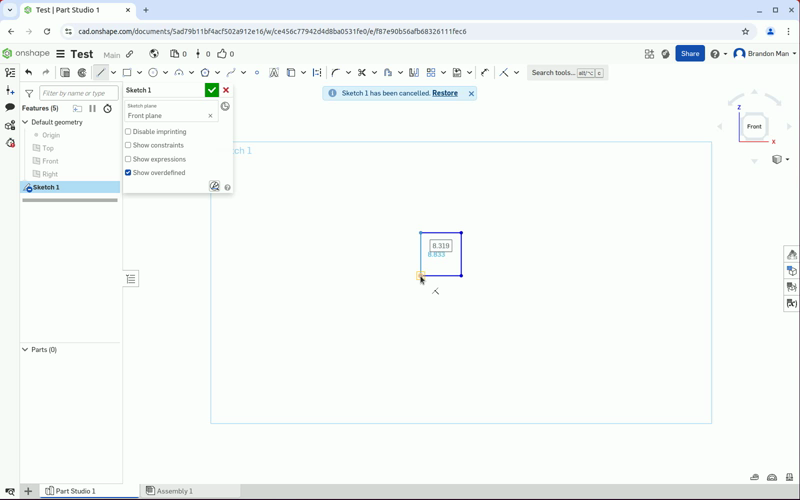
mouse_move(435, 265)
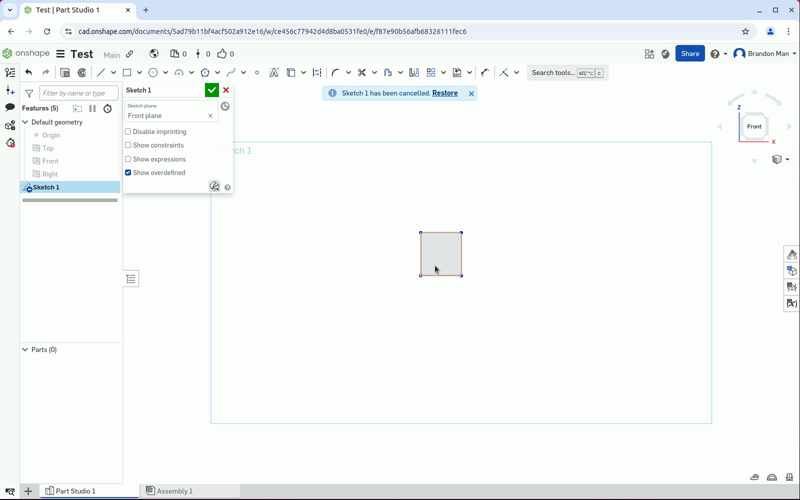
scroll(6)
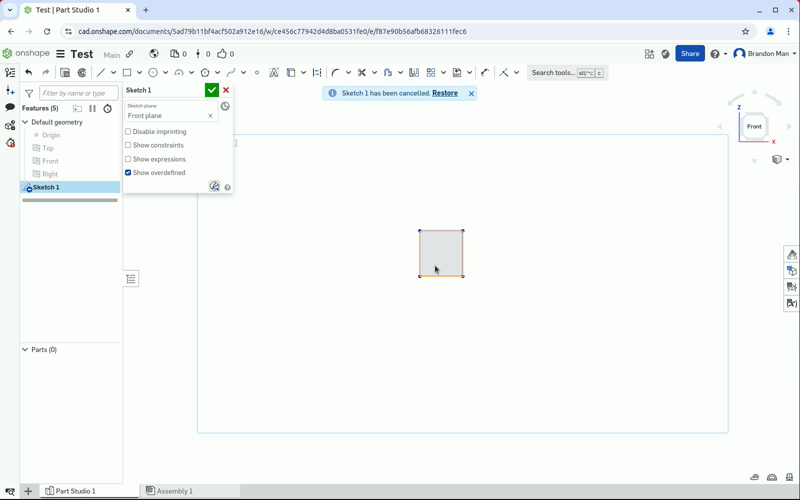
scroll(6)
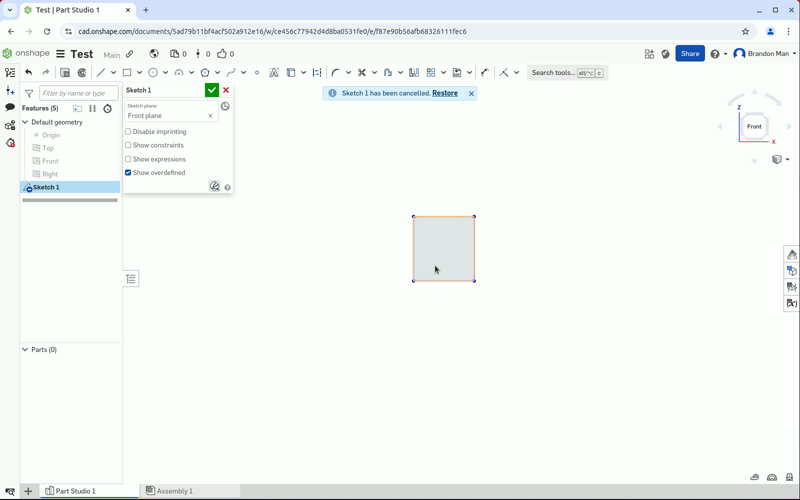
scroll(6)
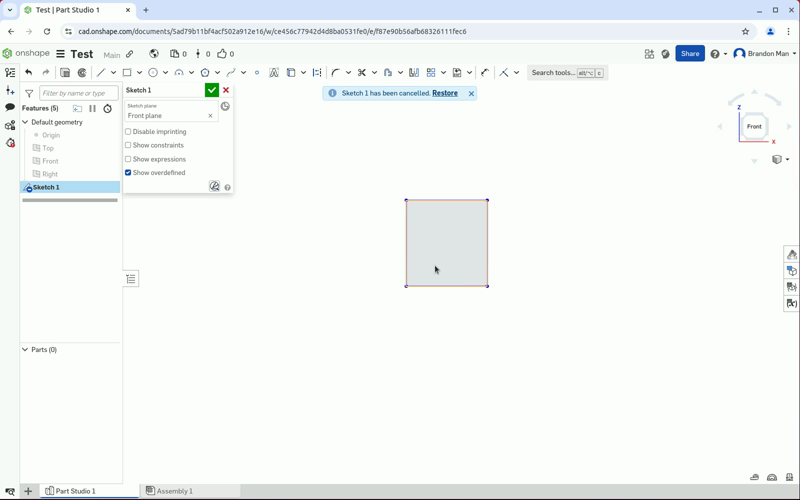
scroll(6)
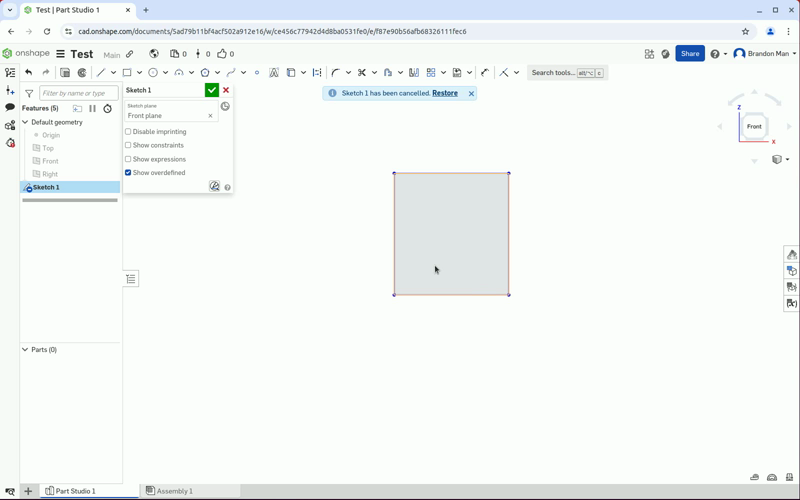
scroll(6)
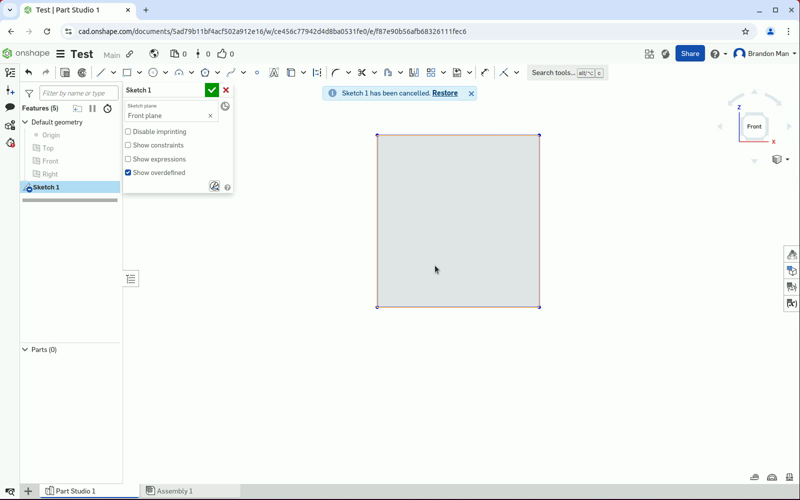
scroll(6)
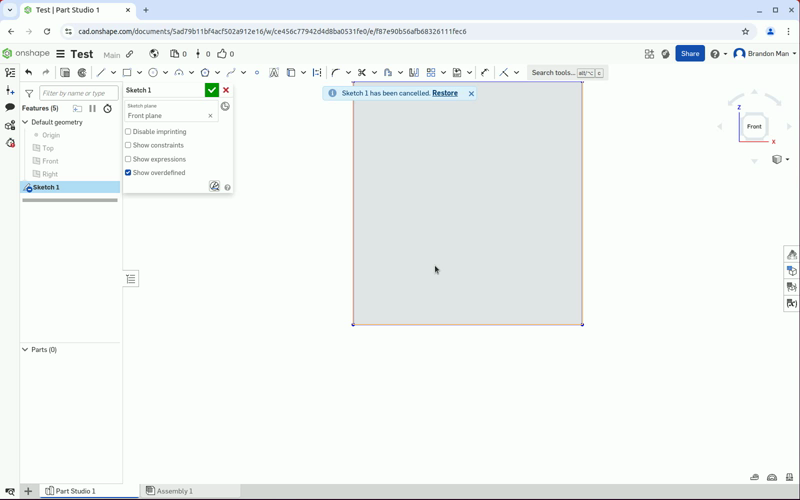
scroll(6)
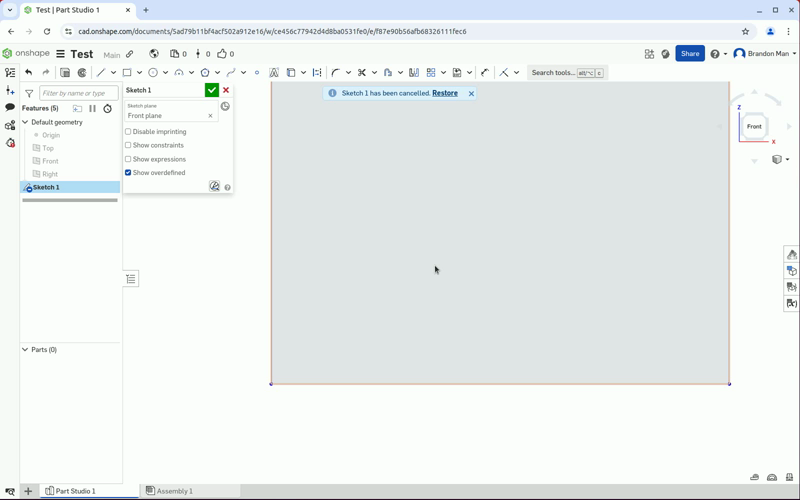
click(435, 265)
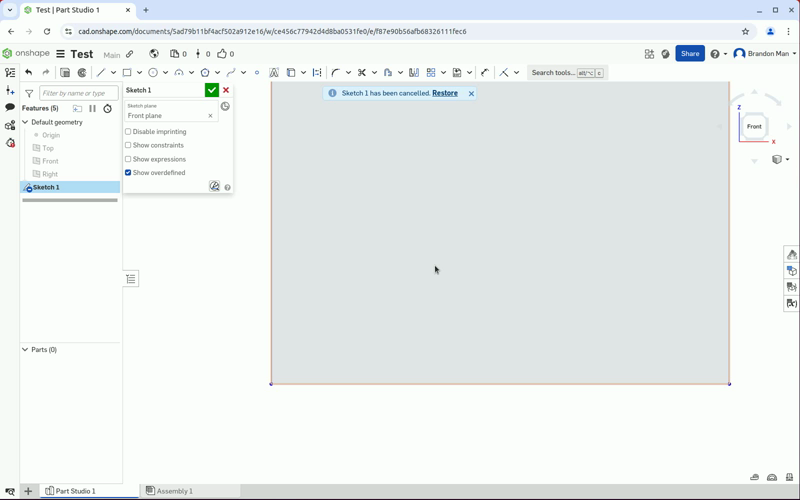
scroll(-6)
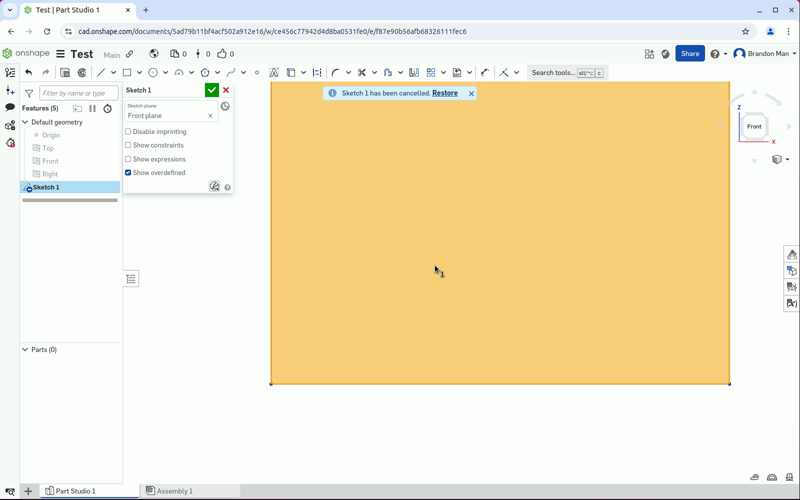
scroll(-6)
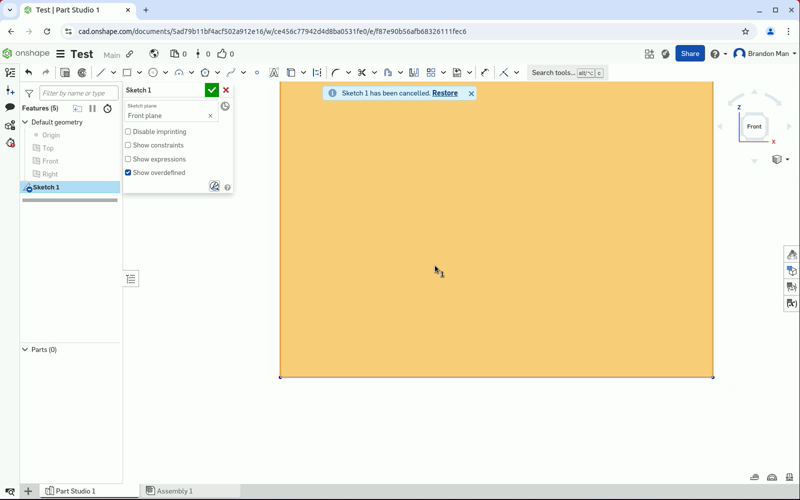
scroll(-6)
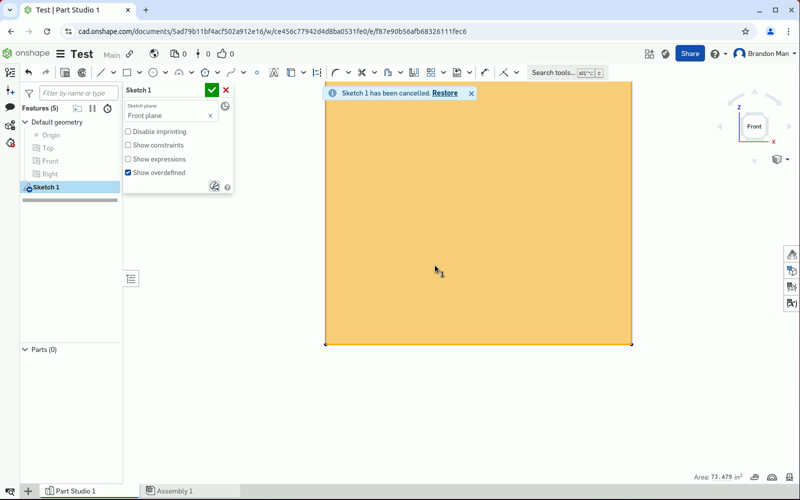
scroll(-6)
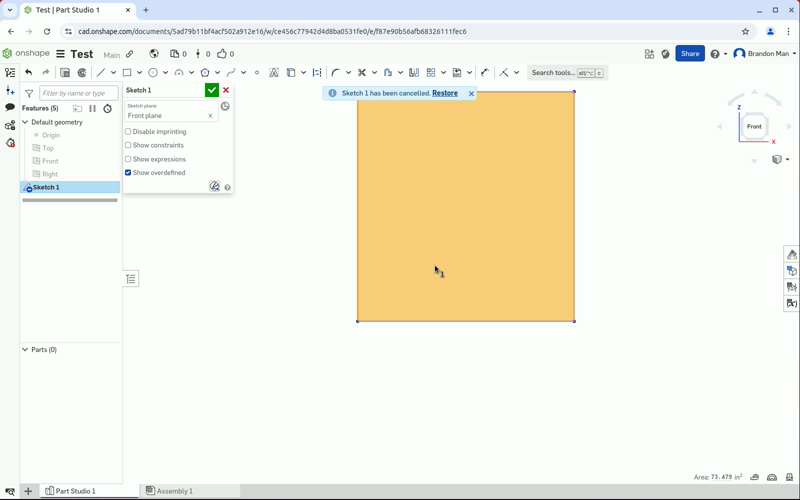
scroll(-6)
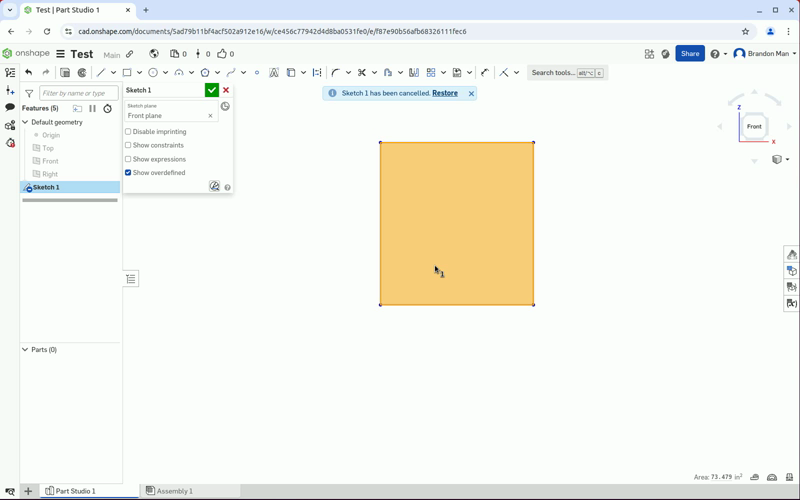
scroll(-6)
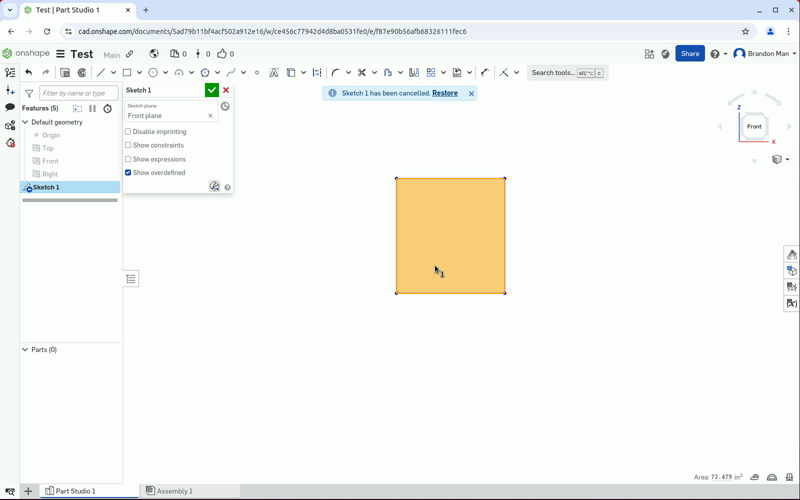
scroll(-6)
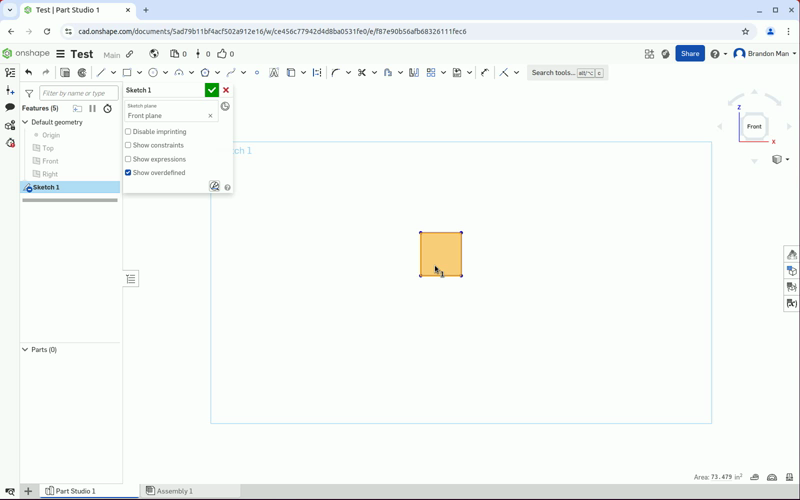
mouse_move(73, 352)
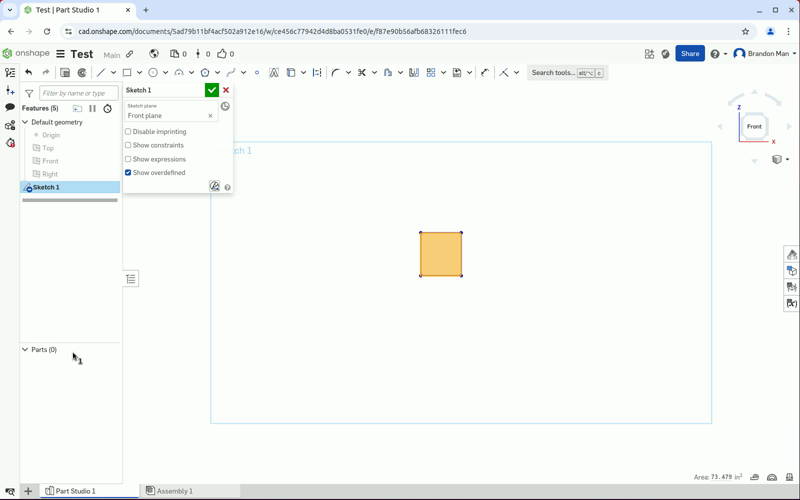
key(shift+y)
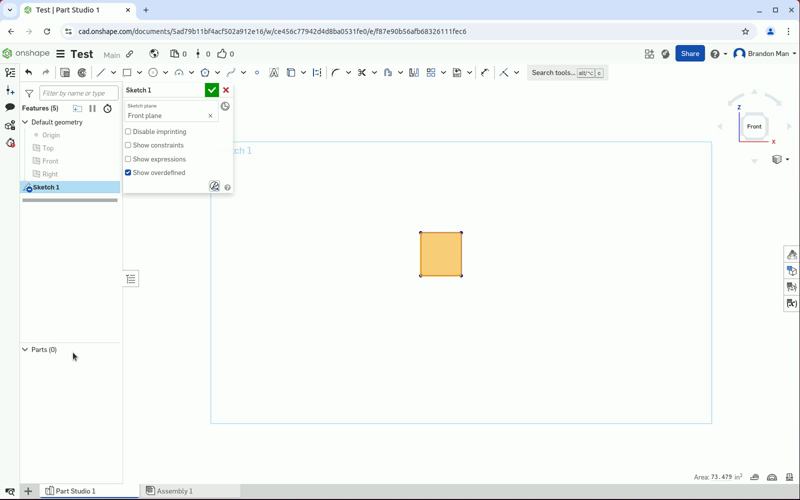
key(shift+e)
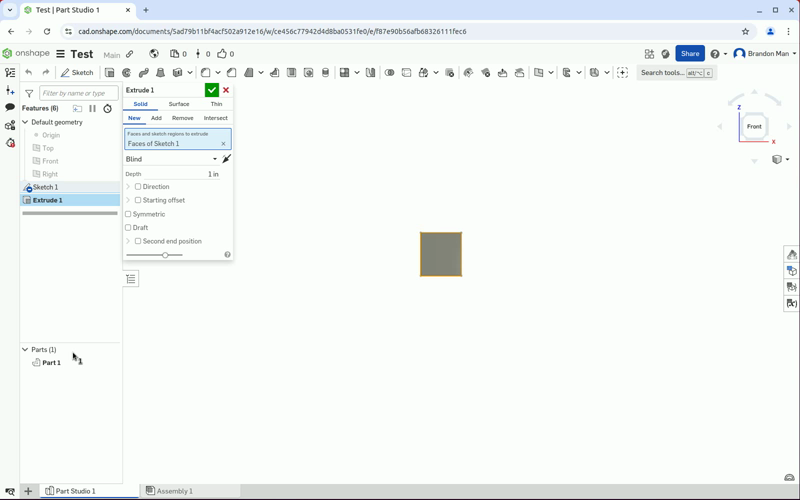
mouse_move(143, 106)
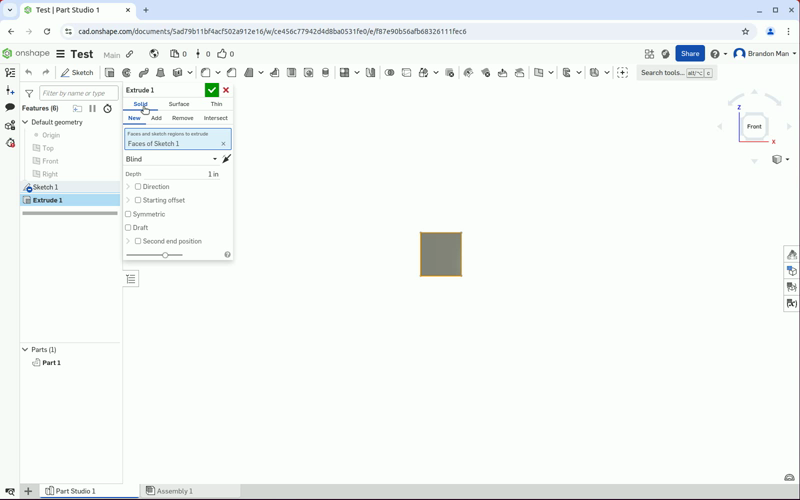
click(143, 106)
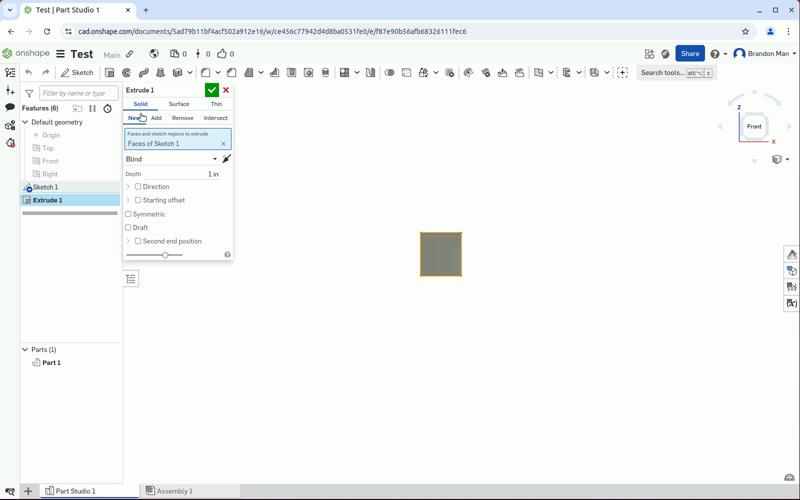
mouse_move(137, 120)
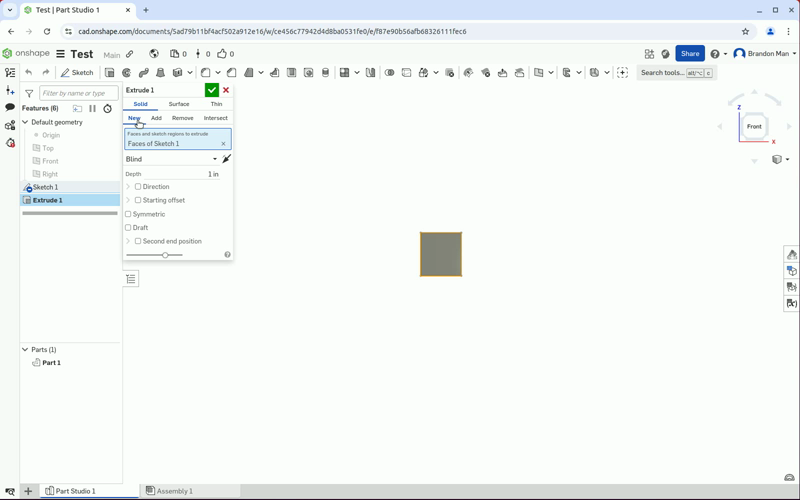
click(137, 120)
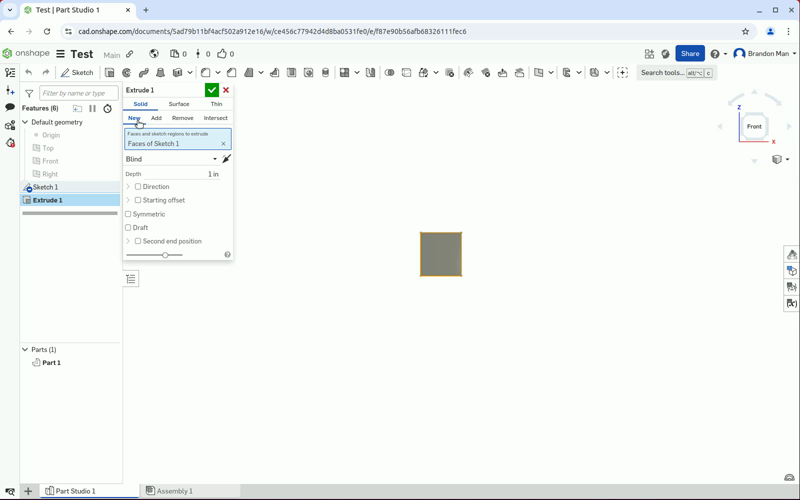
key(tab, 4)
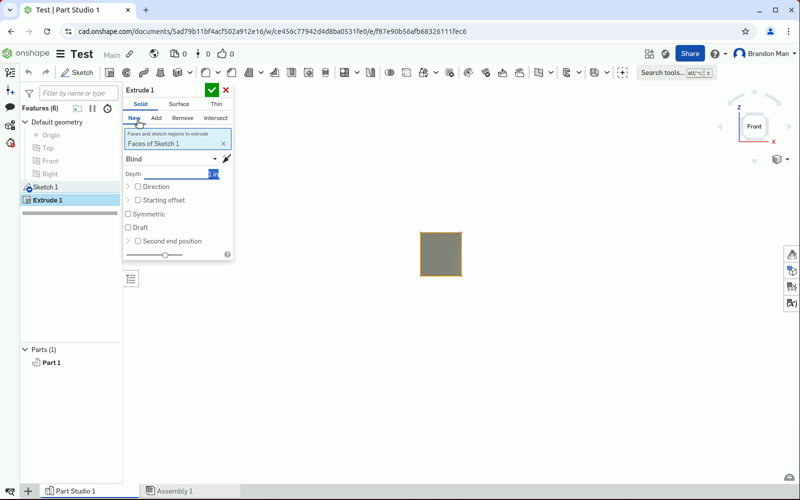
text(4.332)
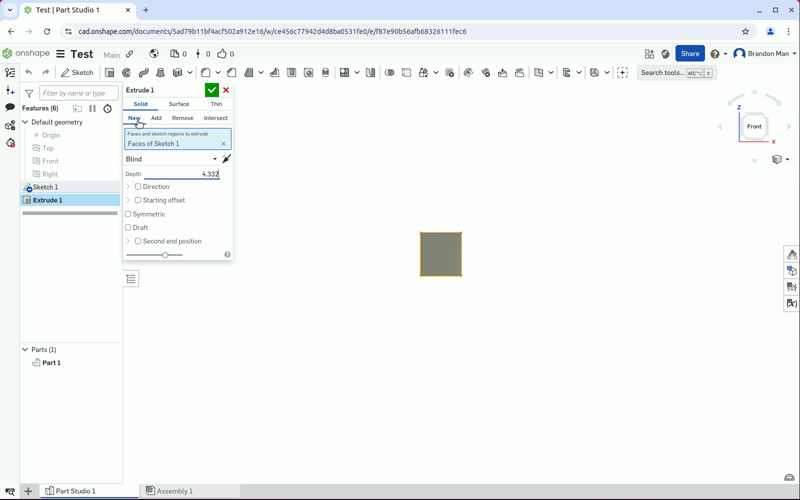
key(tab, 3)
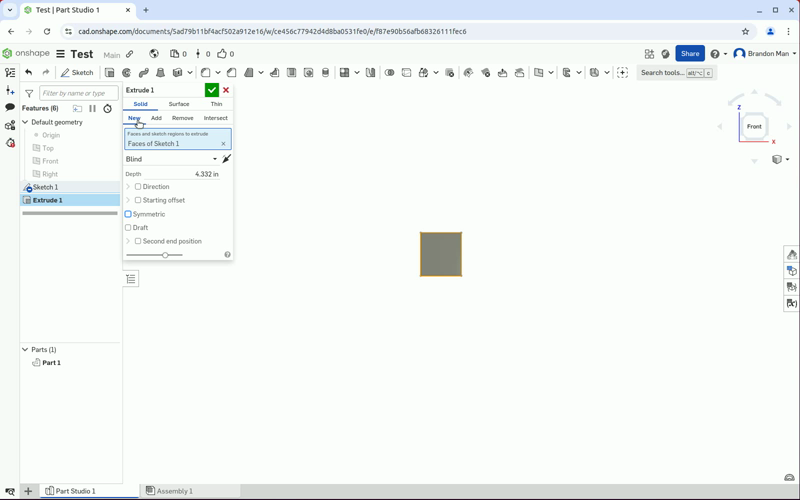
key(space)
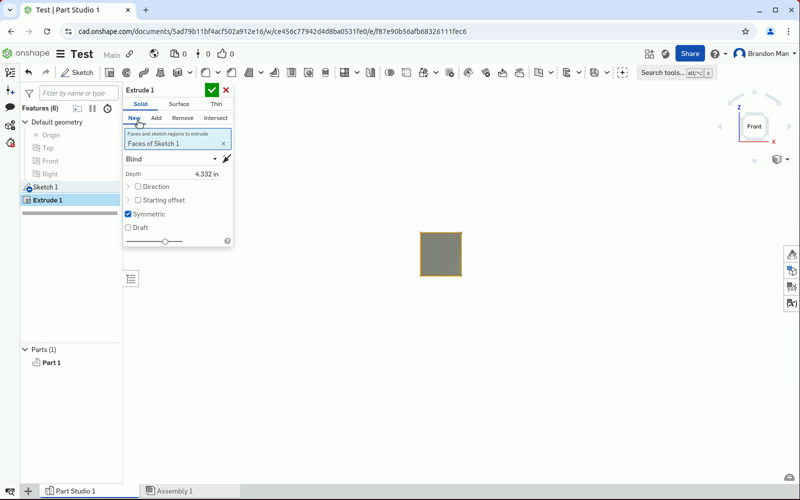
key(enter)
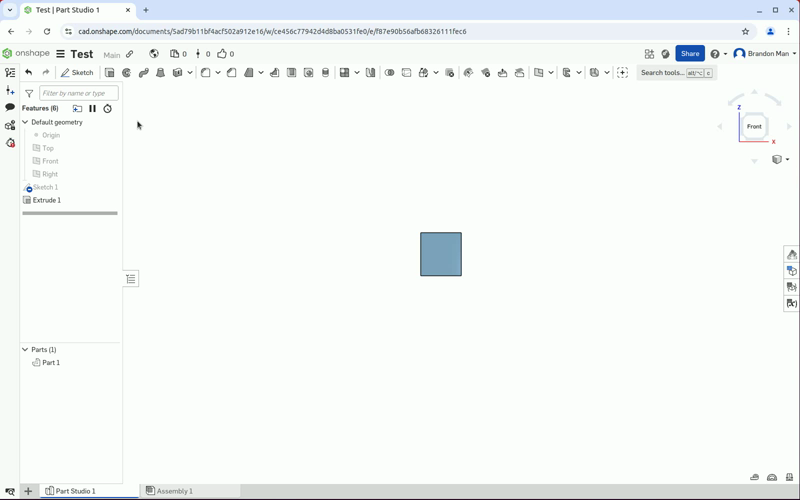
key(shift+h)
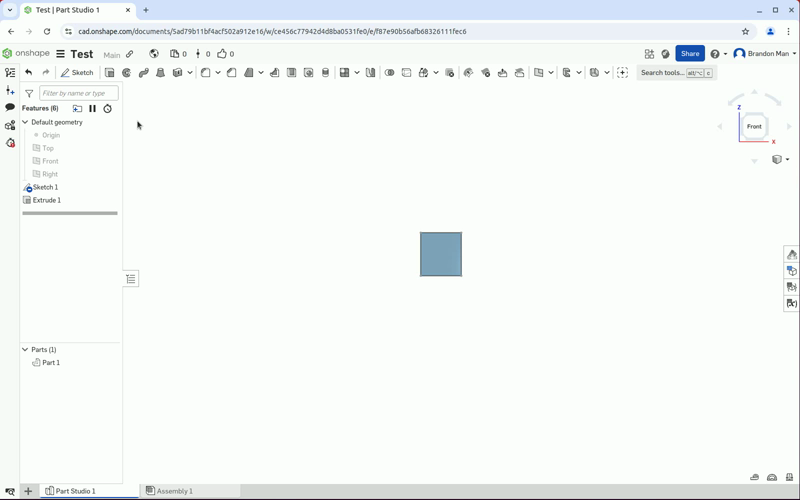
key(shift+h)
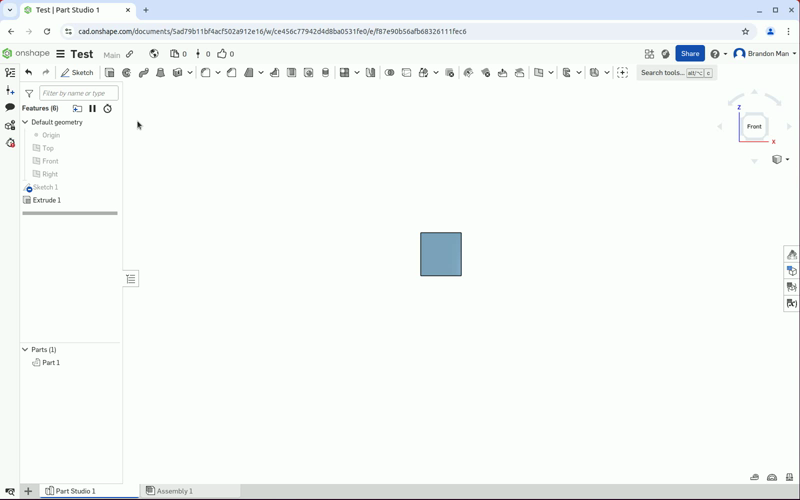
mouse_move(73, 189)
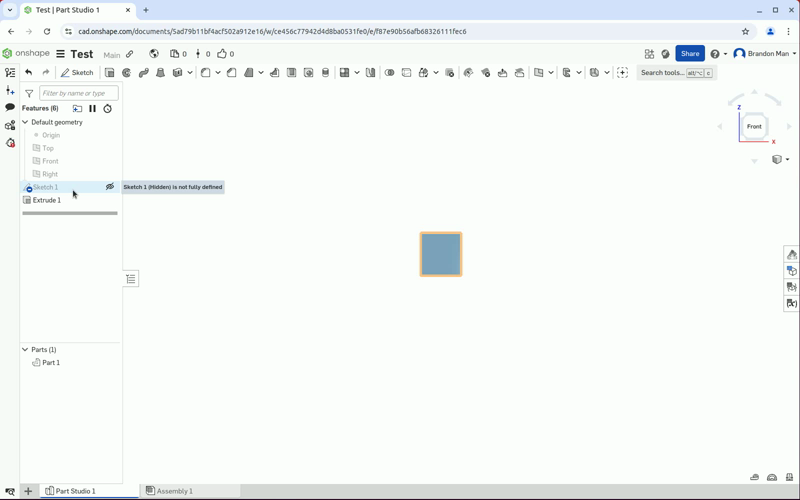
click(73, 189)
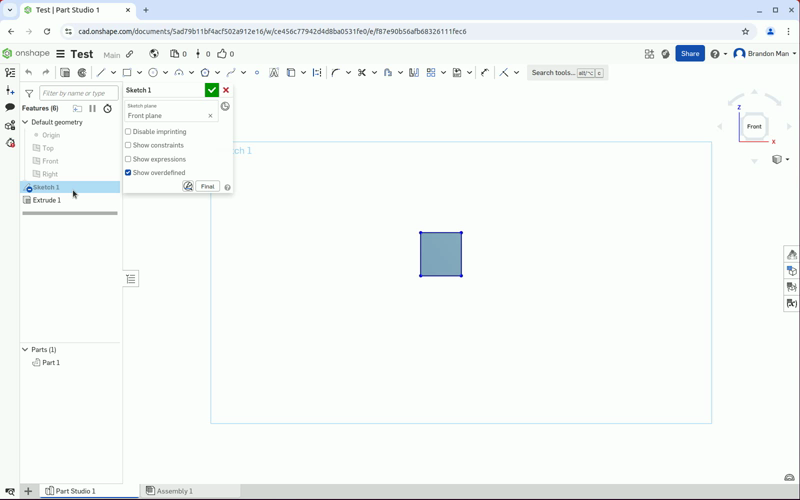
mouse_move(229, 92)
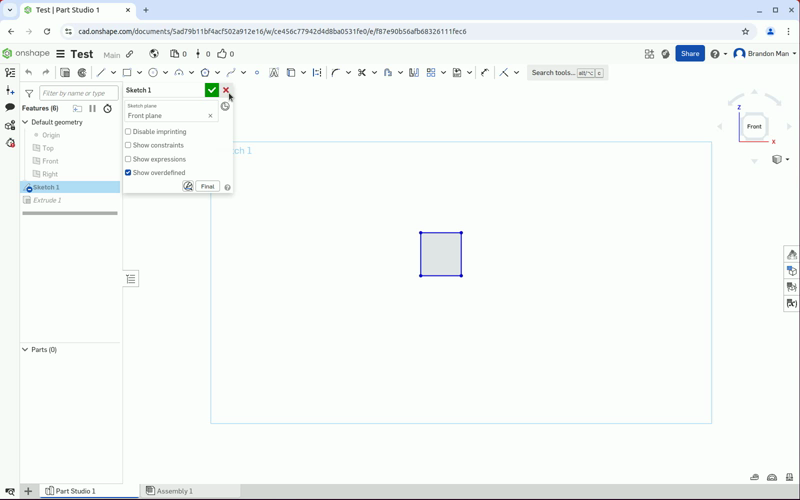
click(229, 92)
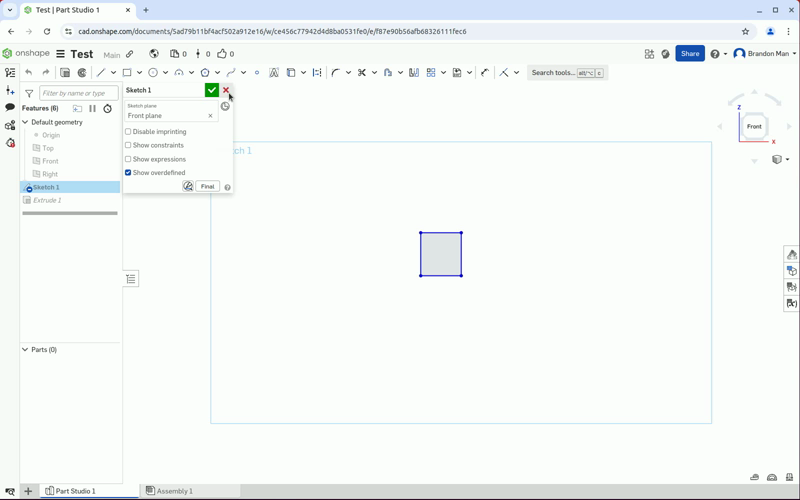
key(shift+s)
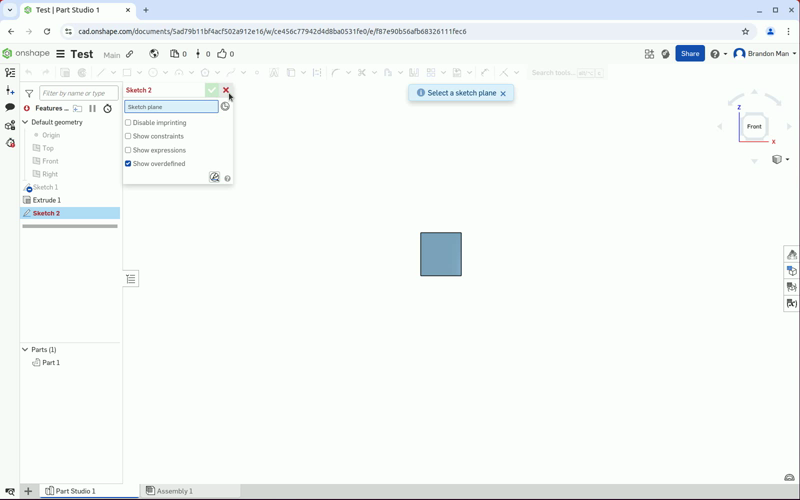
mouse_move(73, 163)
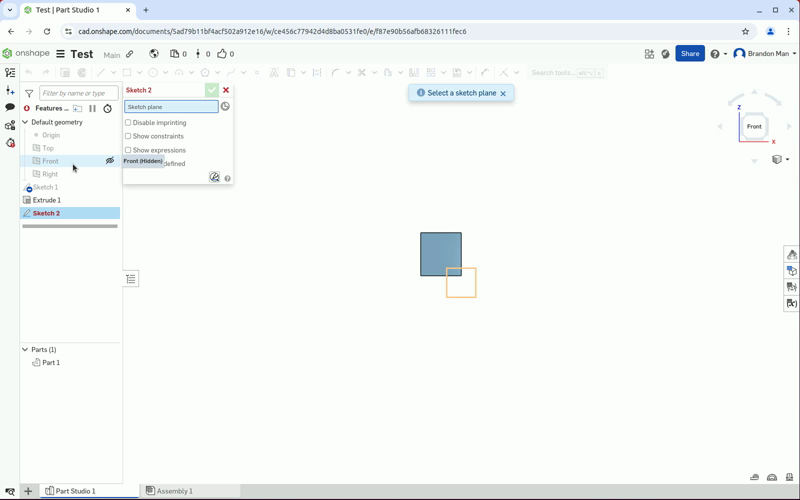
click(73, 163)
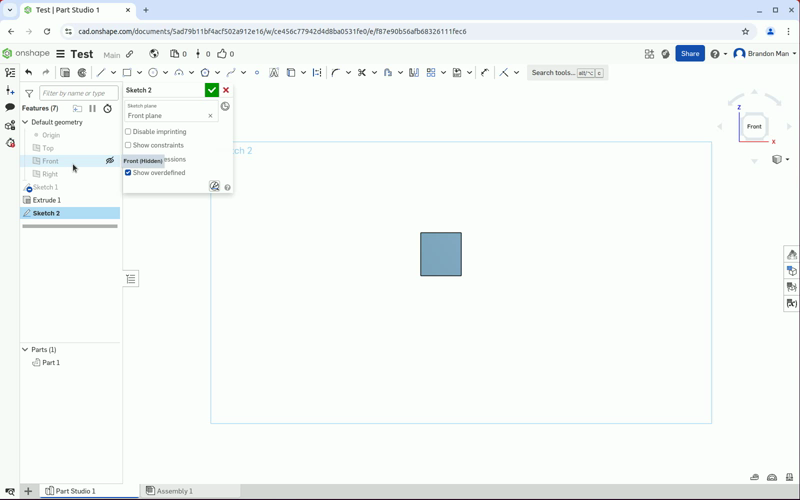
mouse_move(73, 352)
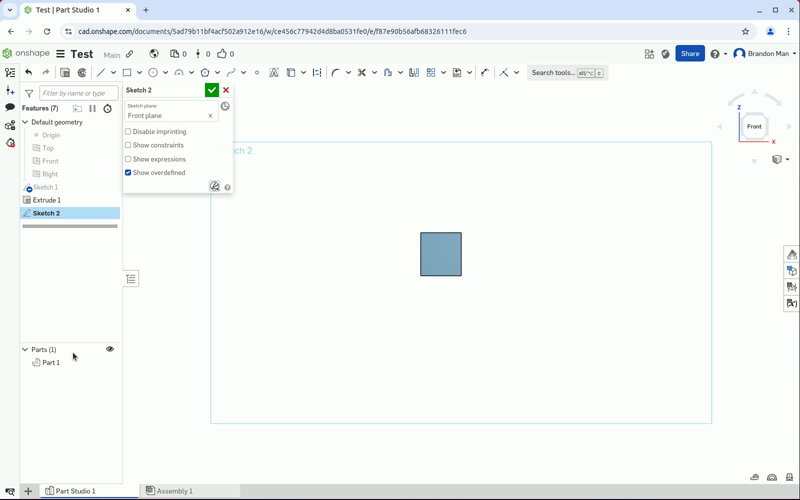
key(y)
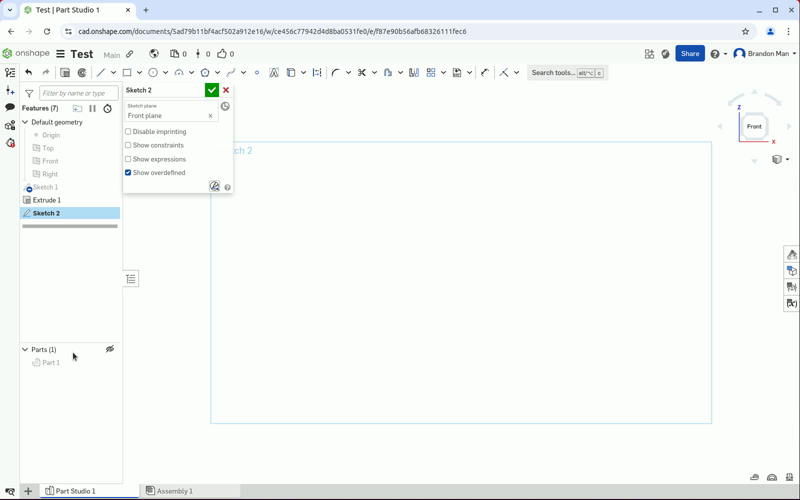
key(c)
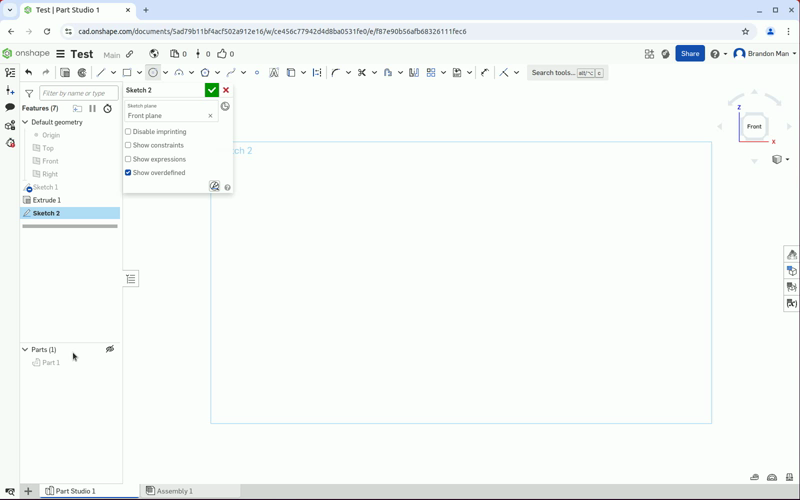
key_down(shift)
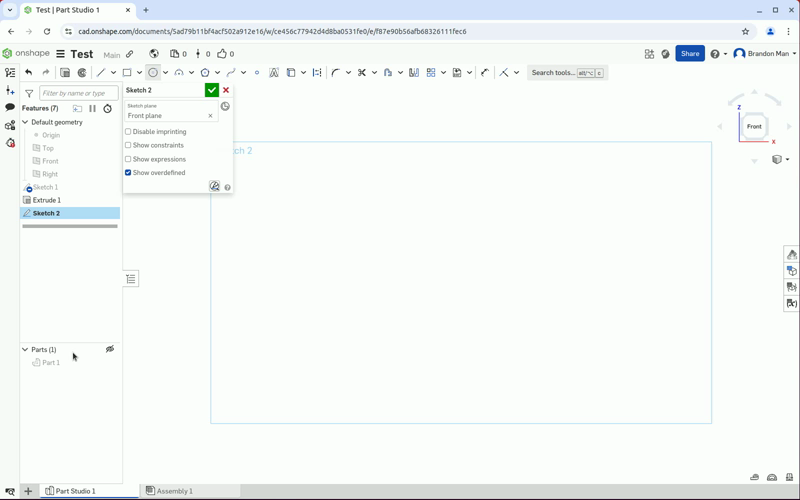
mouse_move(561, 244)
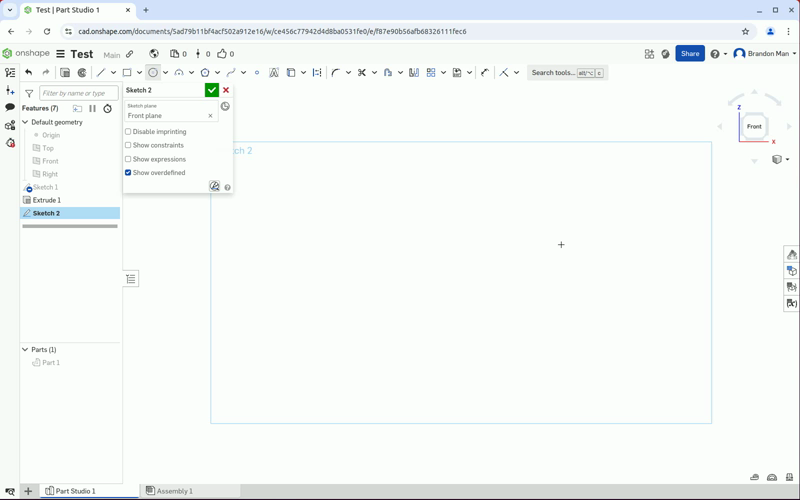
click(561, 244)
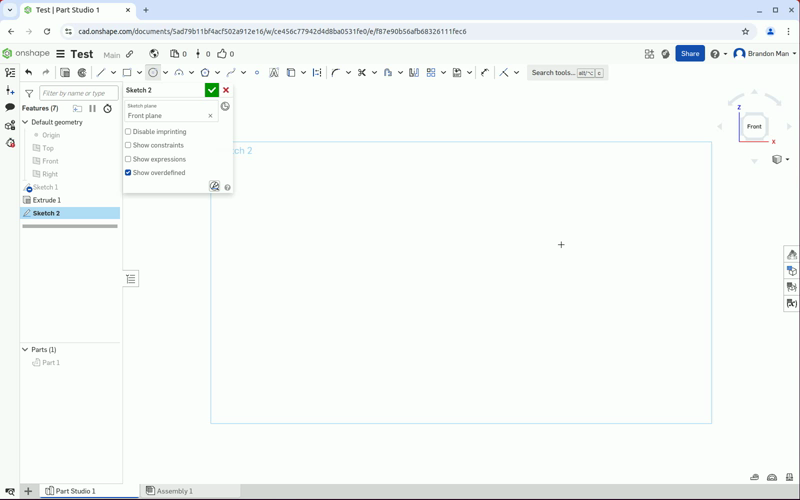
key_up(shift)
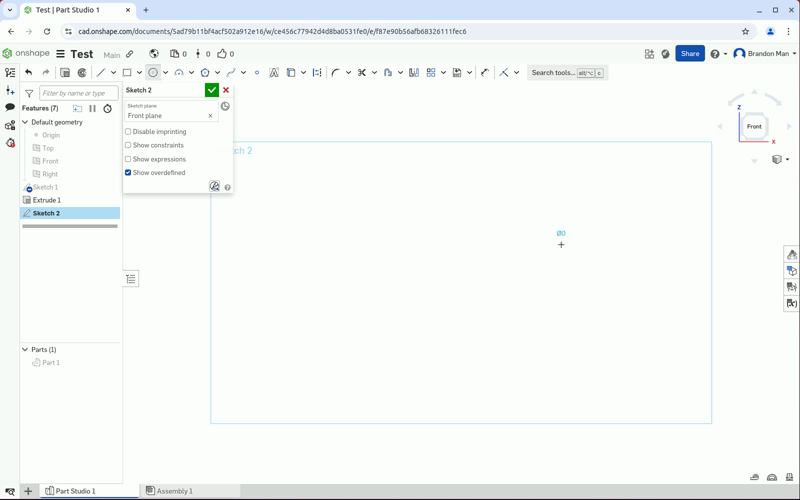
mouse_move(574, 244)
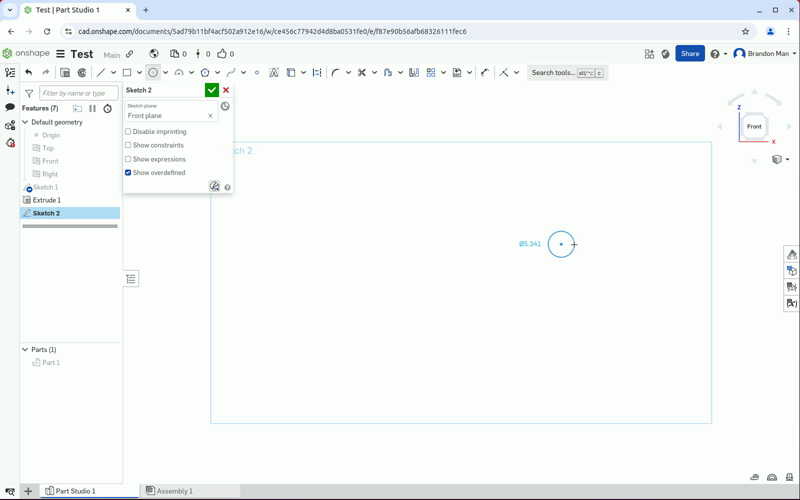
click(574, 244)
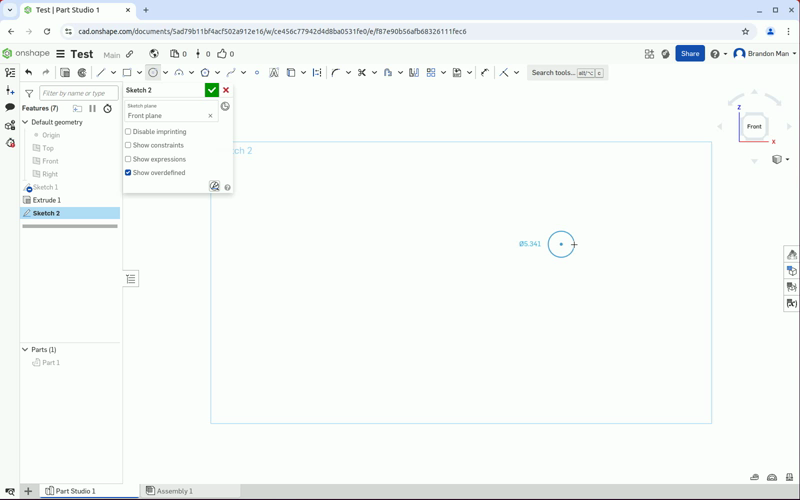
key(esc)
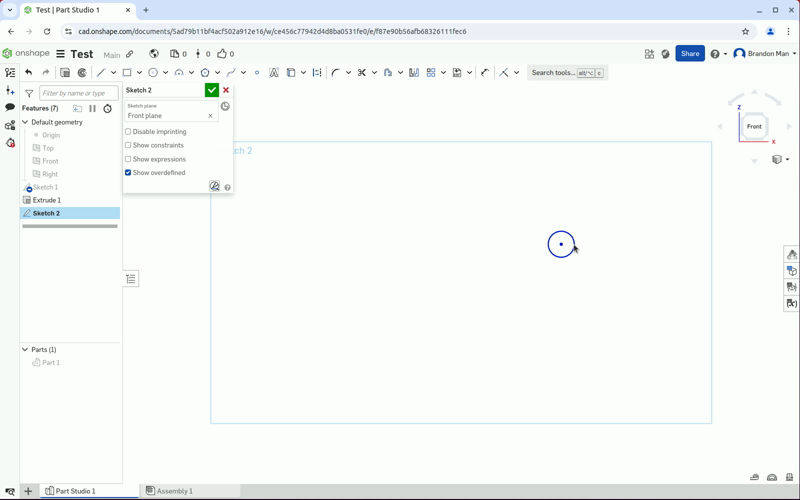
mouse_move(562, 232)
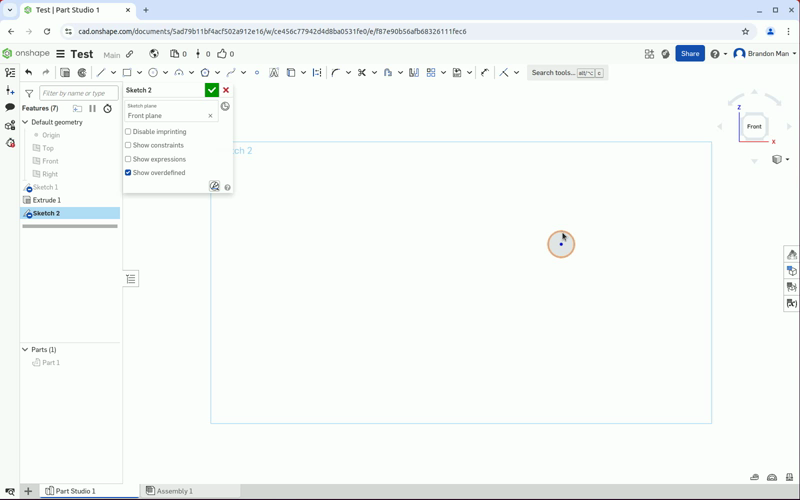
scroll(6)
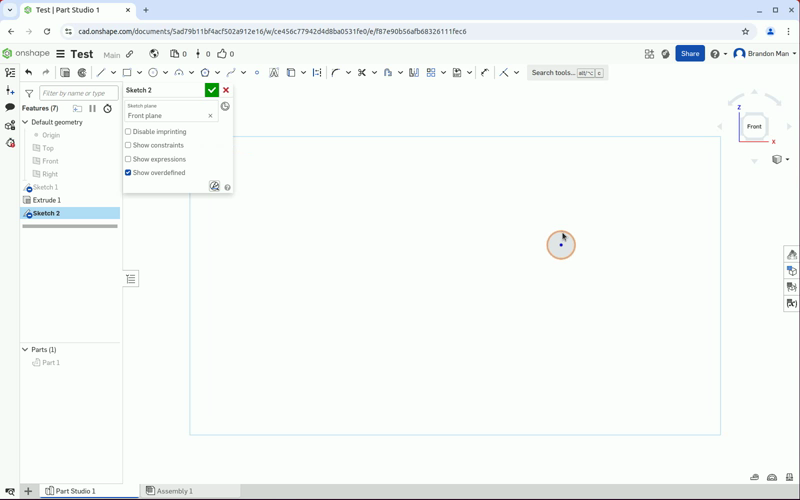
scroll(6)
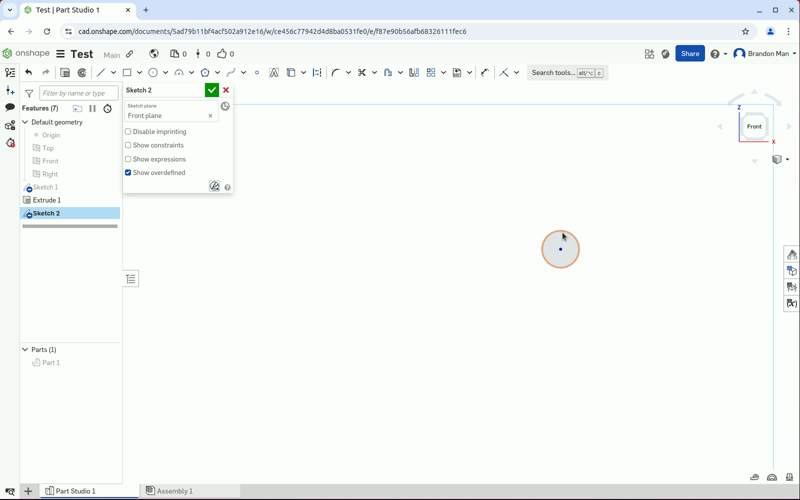
scroll(6)
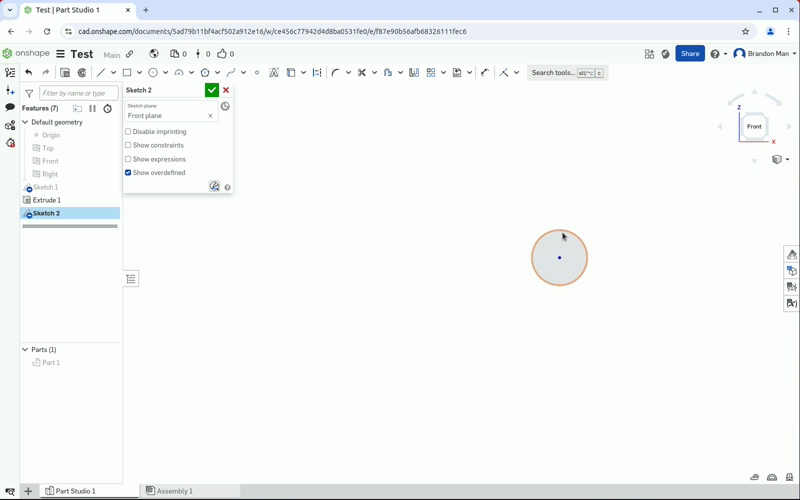
scroll(6)
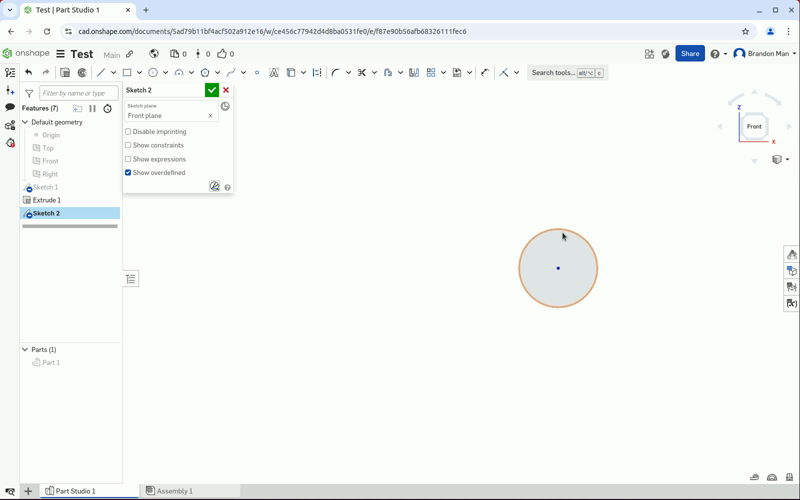
scroll(6)
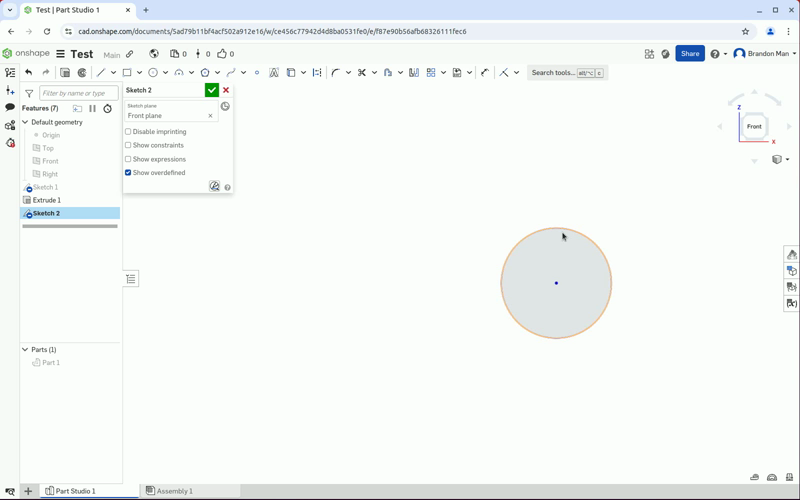
scroll(6)
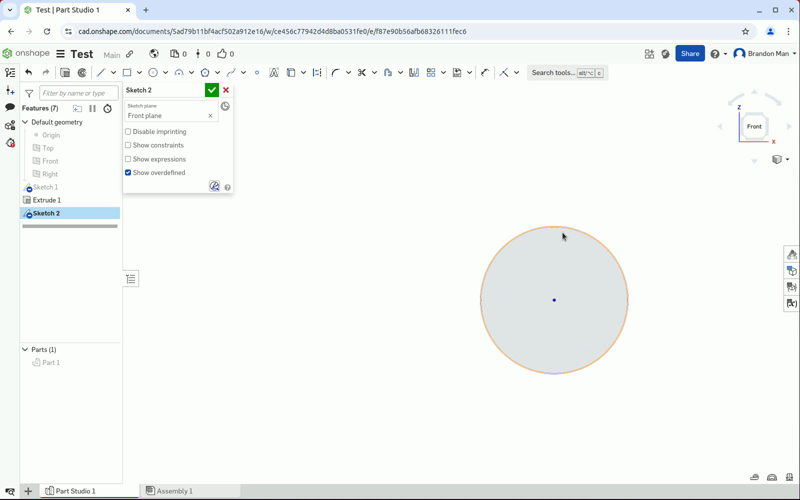
scroll(6)
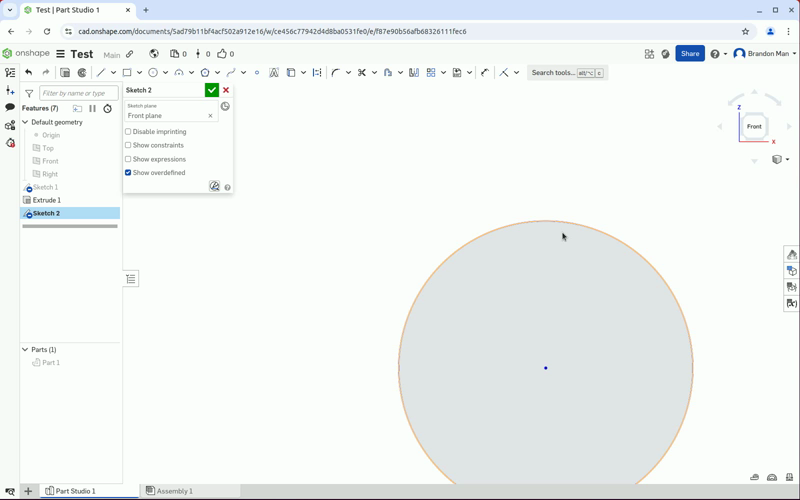
click(562, 232)
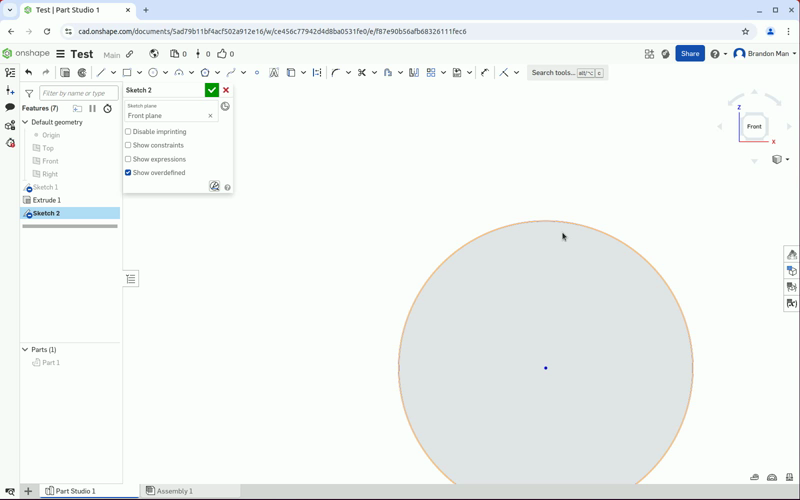
scroll(-6)
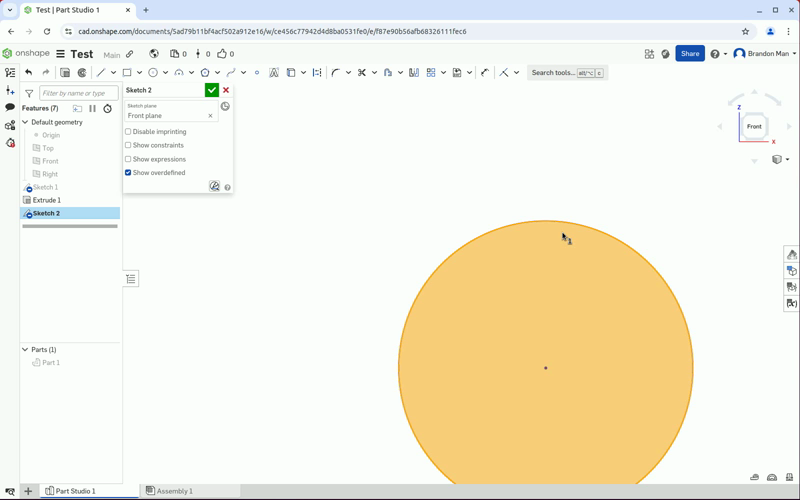
scroll(-6)
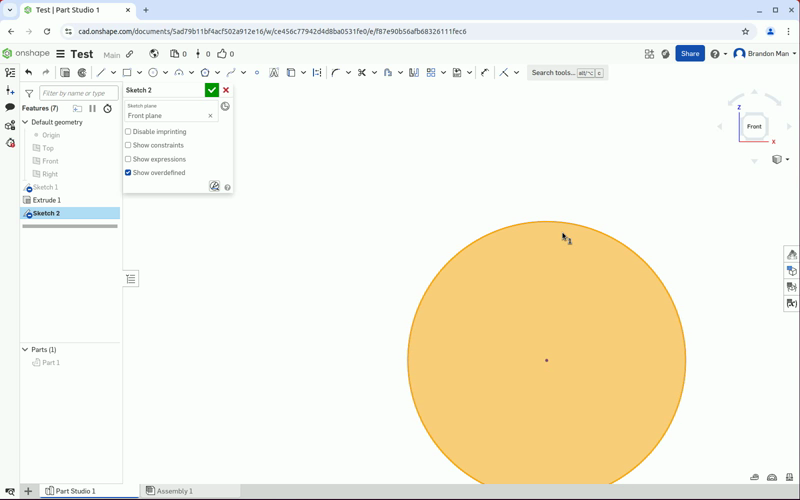
scroll(-6)
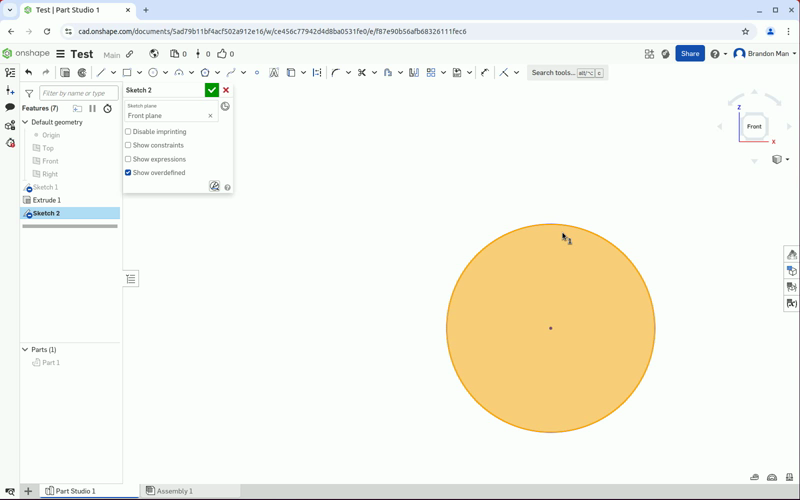
scroll(-6)
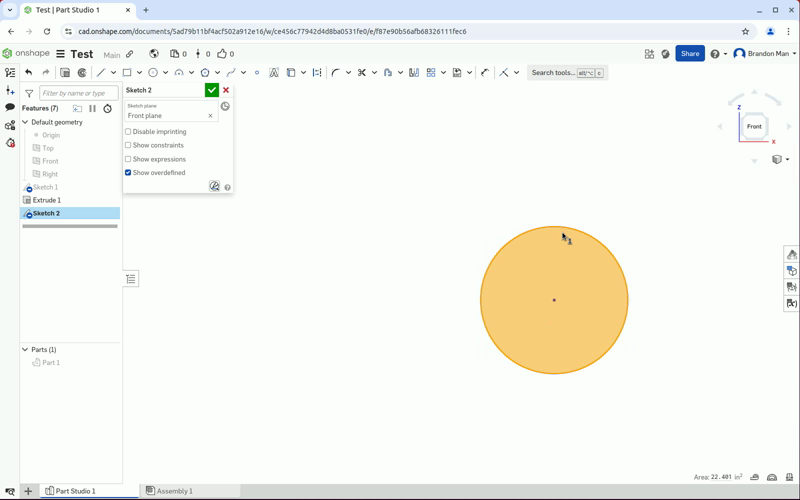
scroll(-6)
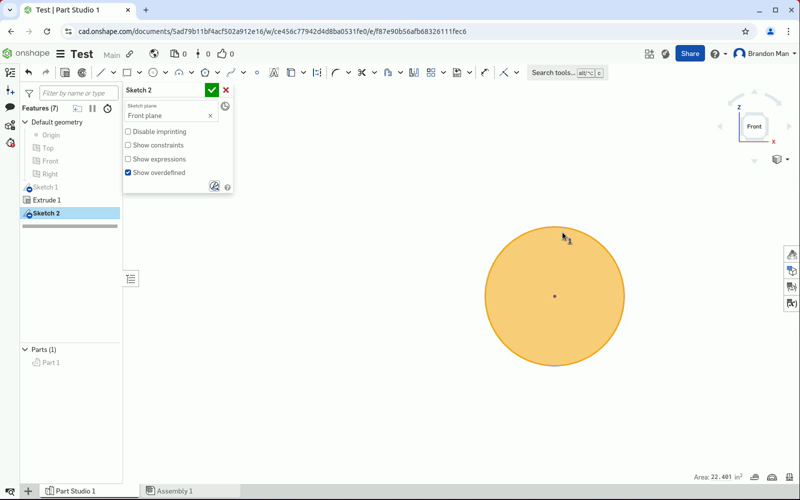
scroll(-6)
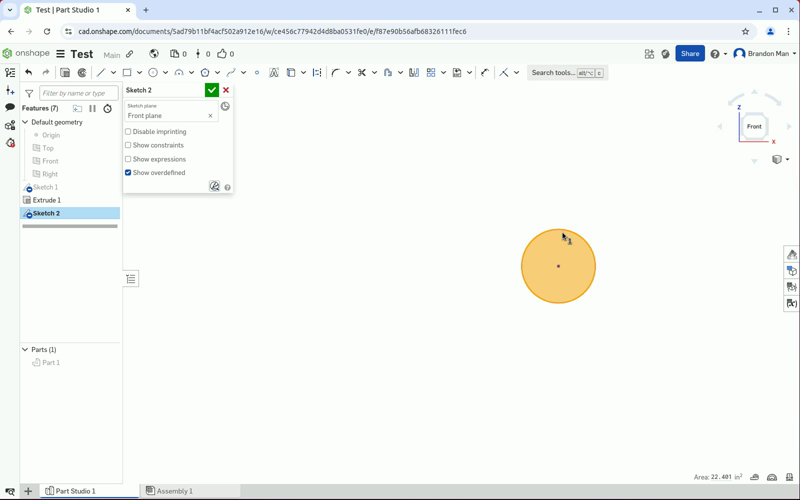
scroll(-6)
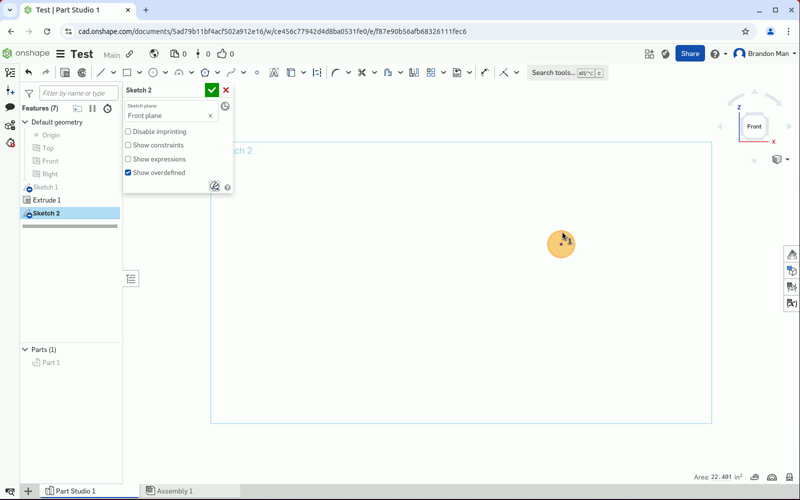
mouse_move(73, 352)
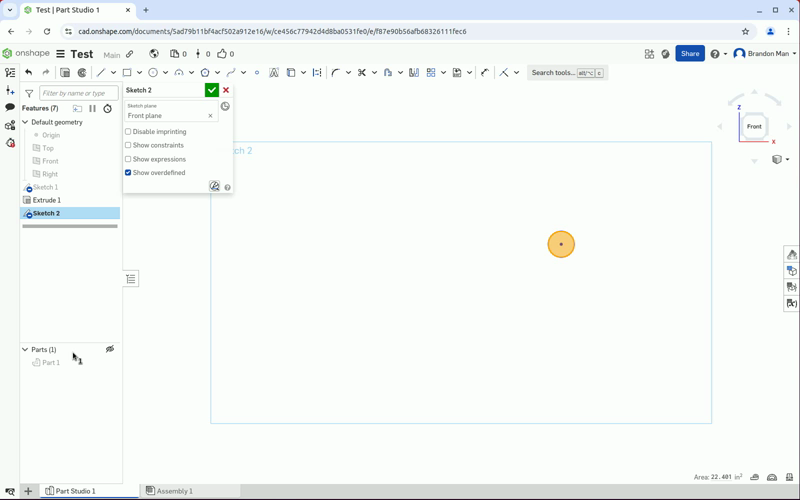
key(shift+y)
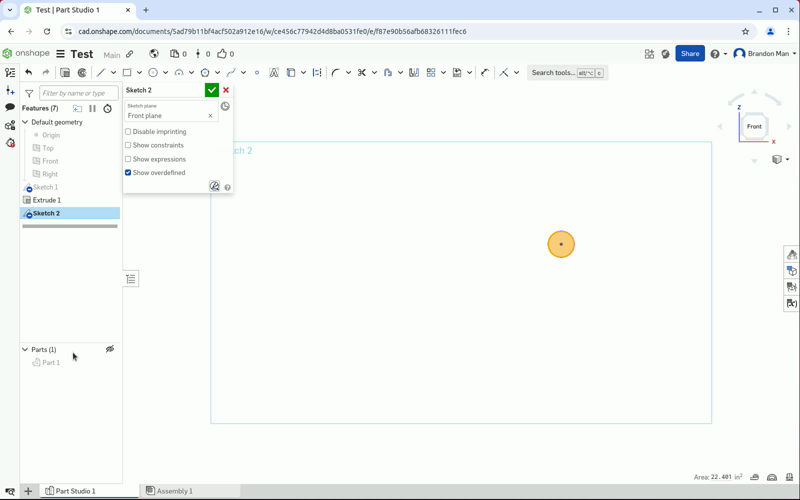
key(shift+e)
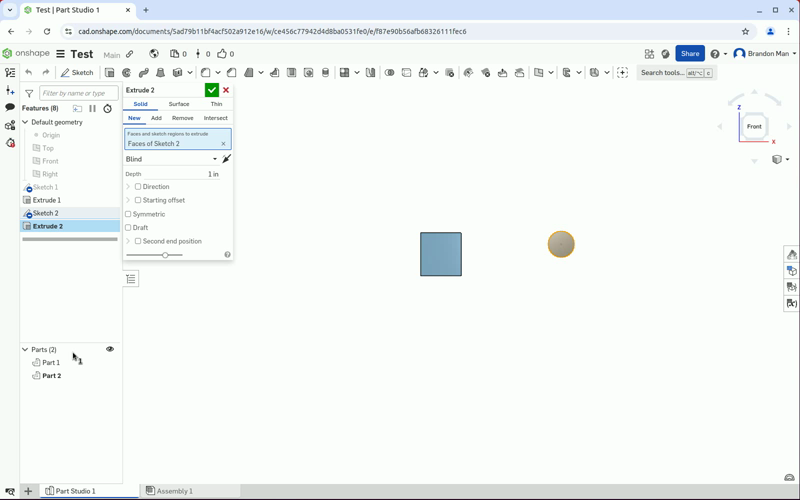
mouse_move(143, 106)
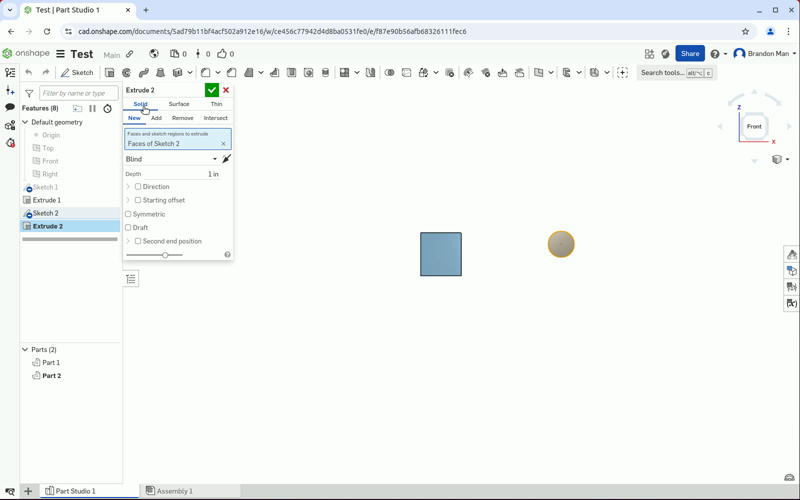
click(143, 106)
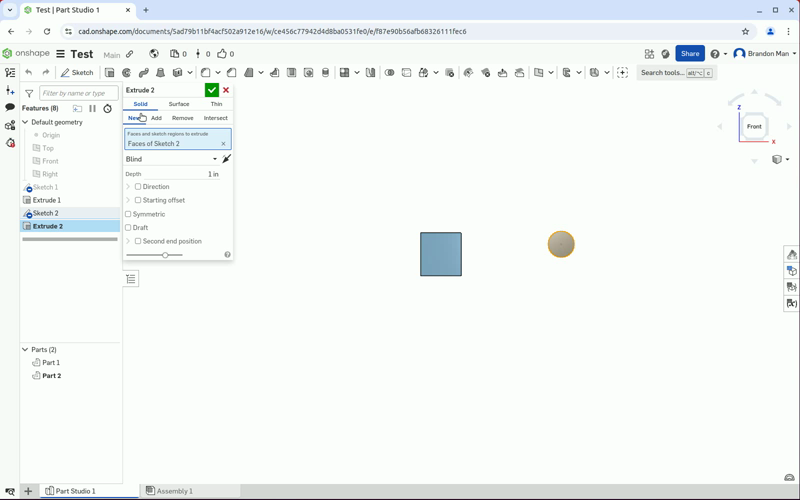
mouse_move(137, 120)
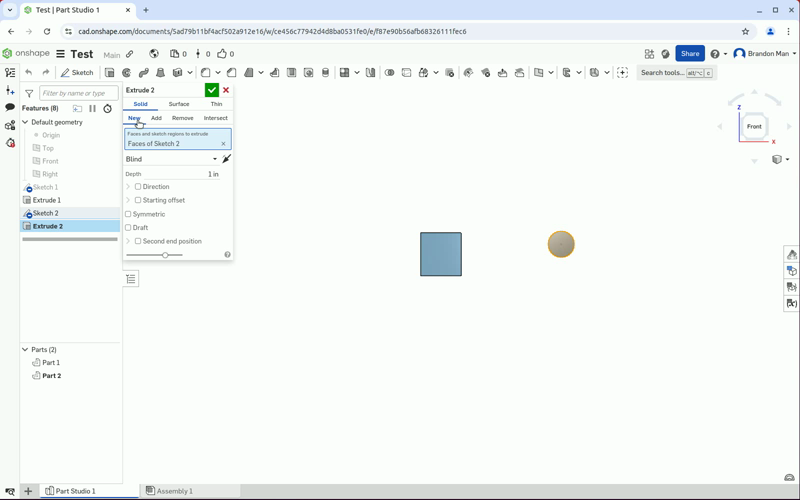
click(137, 120)
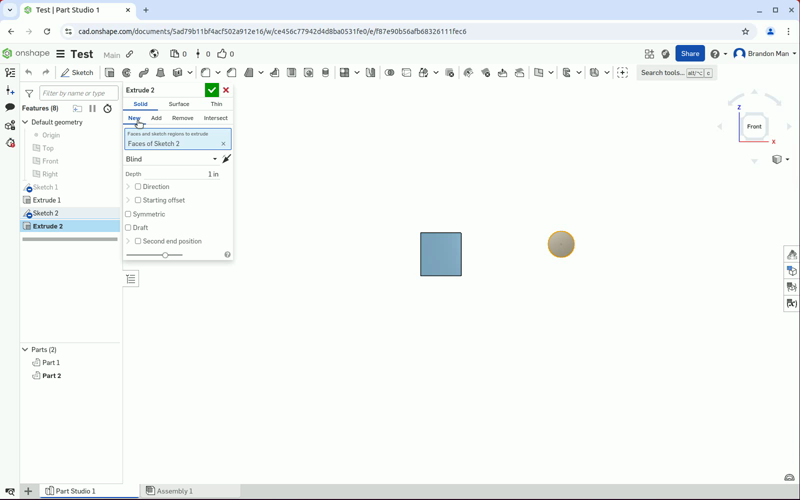
key(tab, 4)
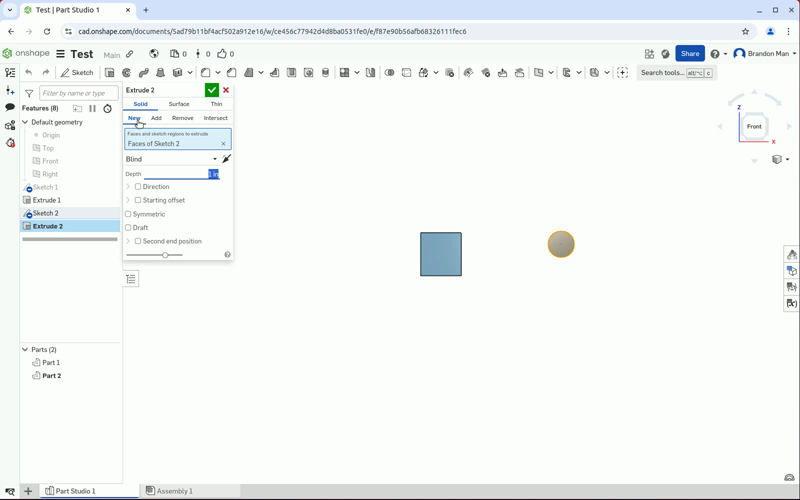
text(4.092)
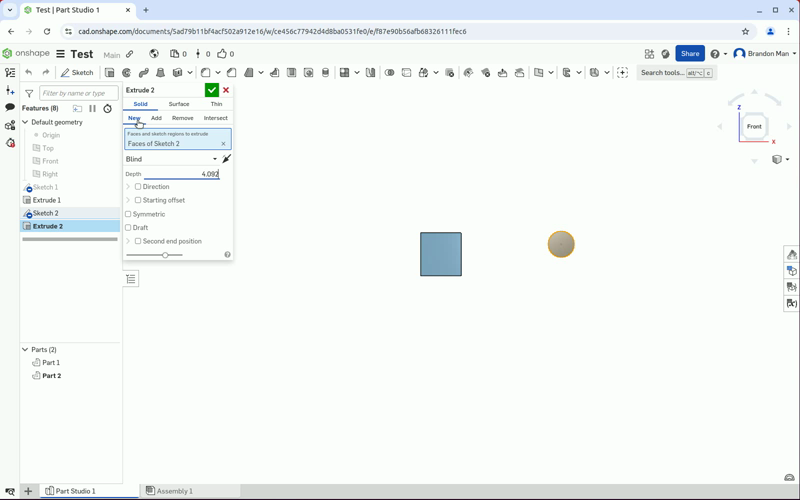
key(enter)
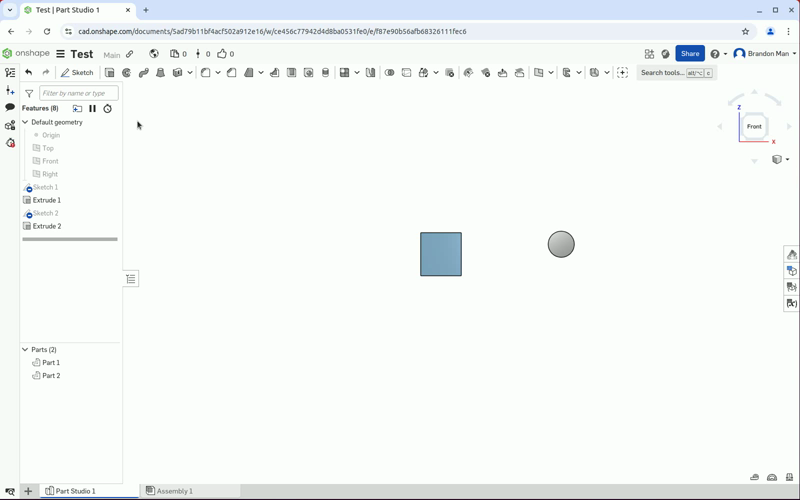
key(shift+h)
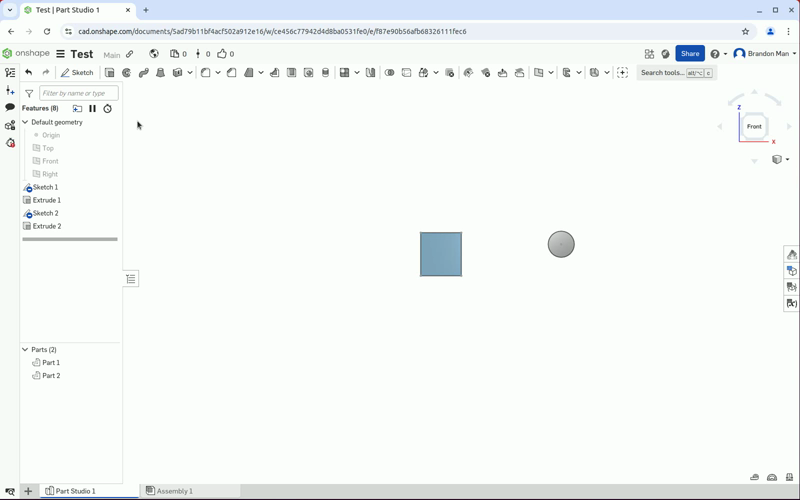
key(shift+h)
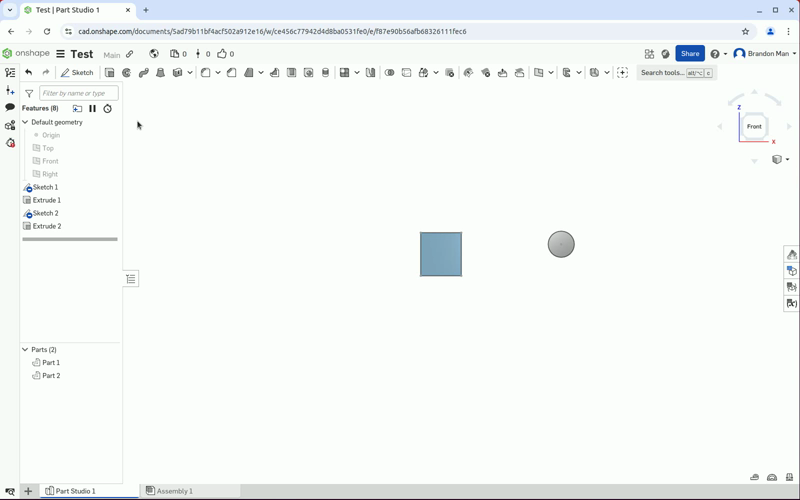
key(shift+7)
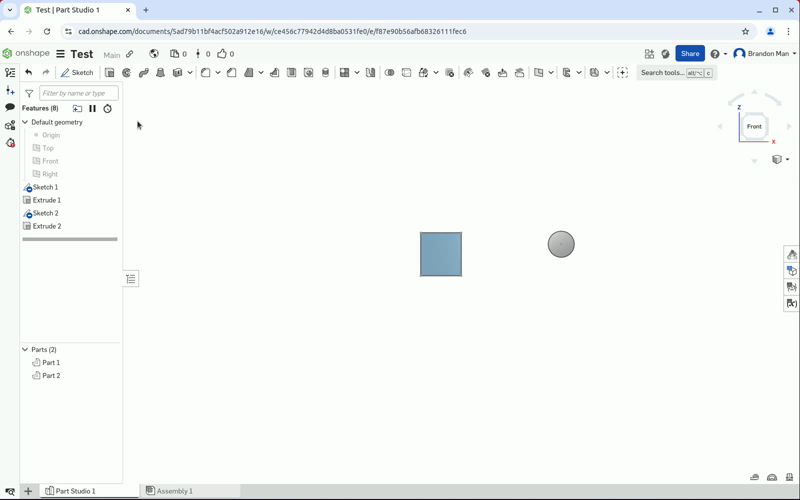
key(left, 2)
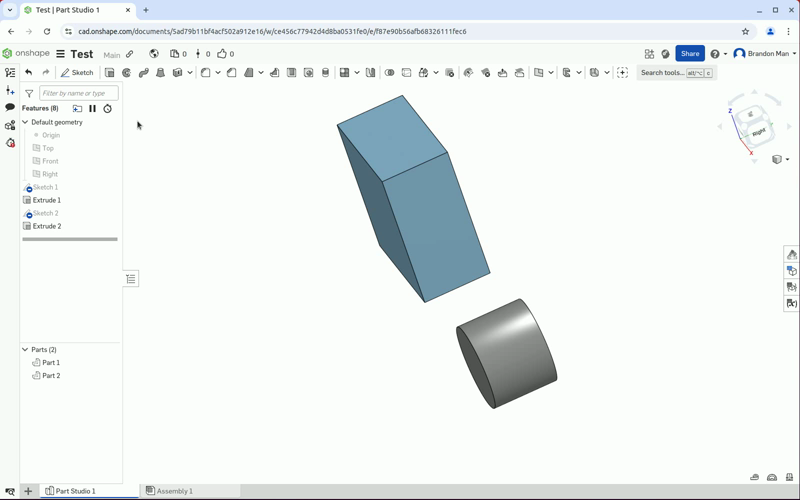
key(down, 2)
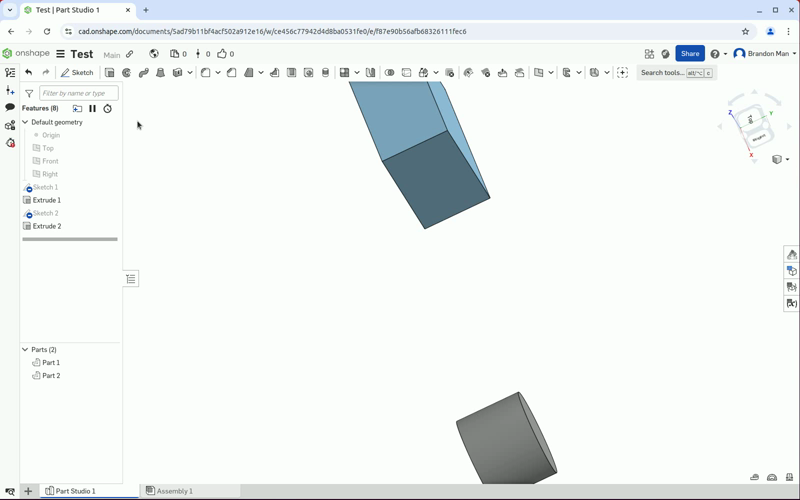
key(up, 2)
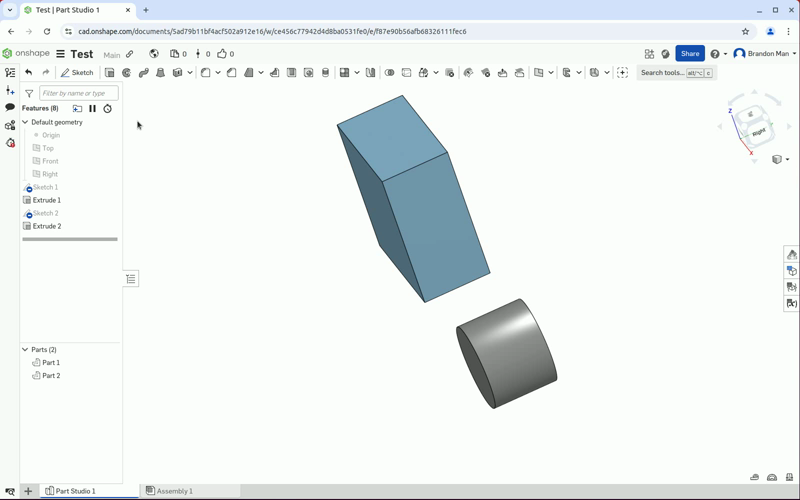
key(right, 2)
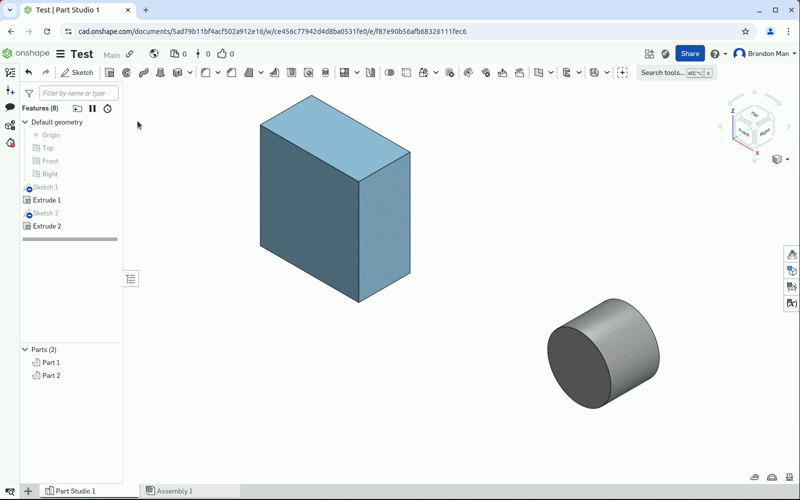
mouse_move(73, 189)
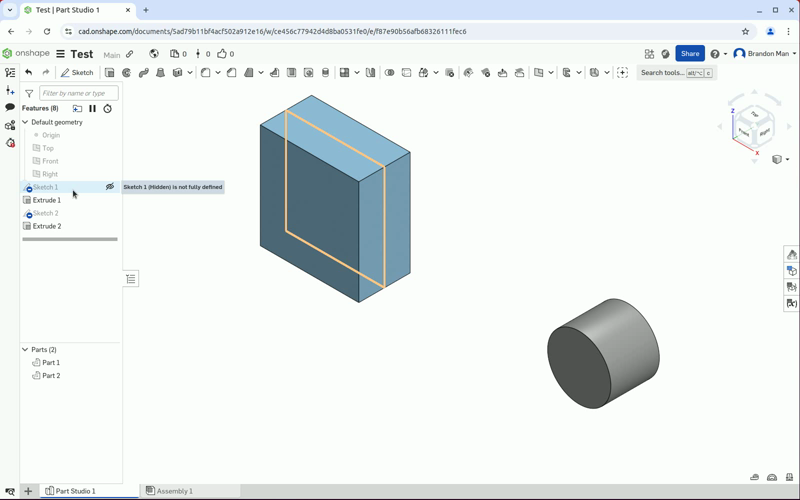
click(73, 189)